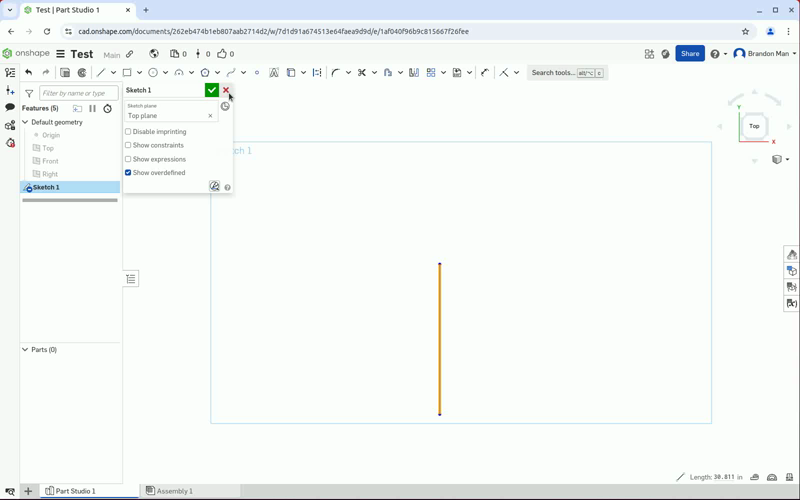
key(shift+h)
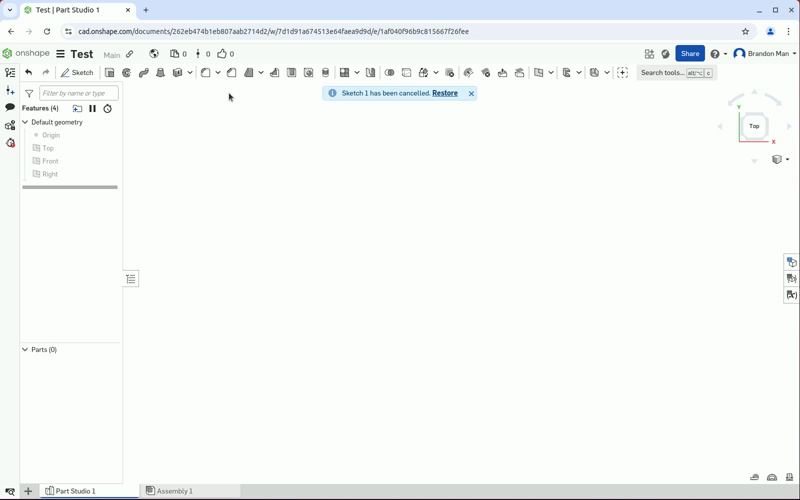
mouse_move(73, 352)
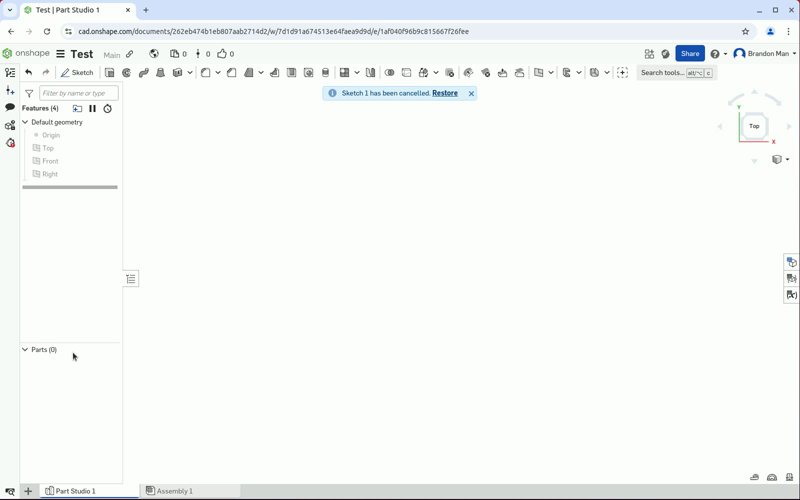
key(y)
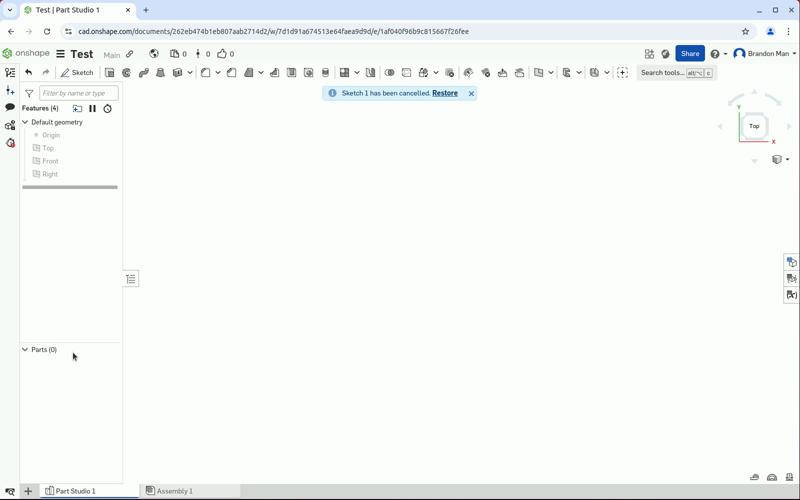
key(shift+p)
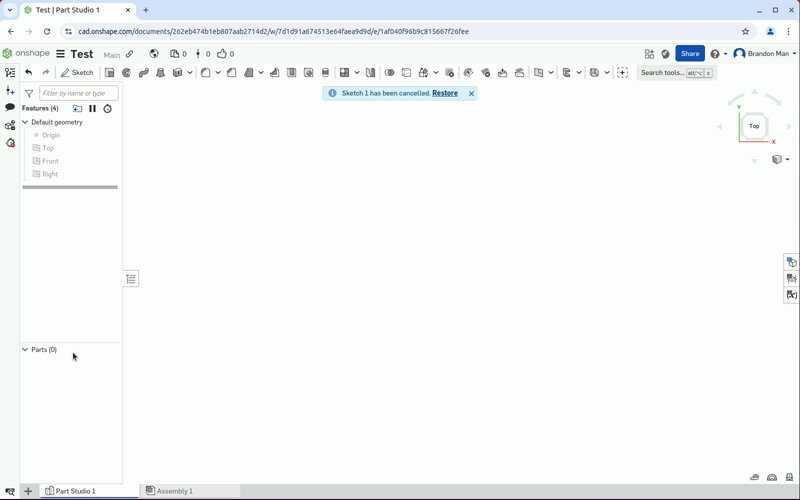
key(space)
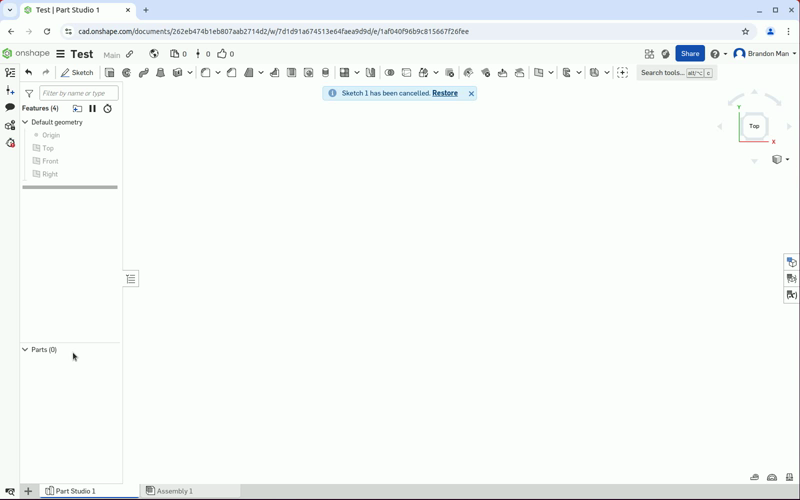
key_down(shift)
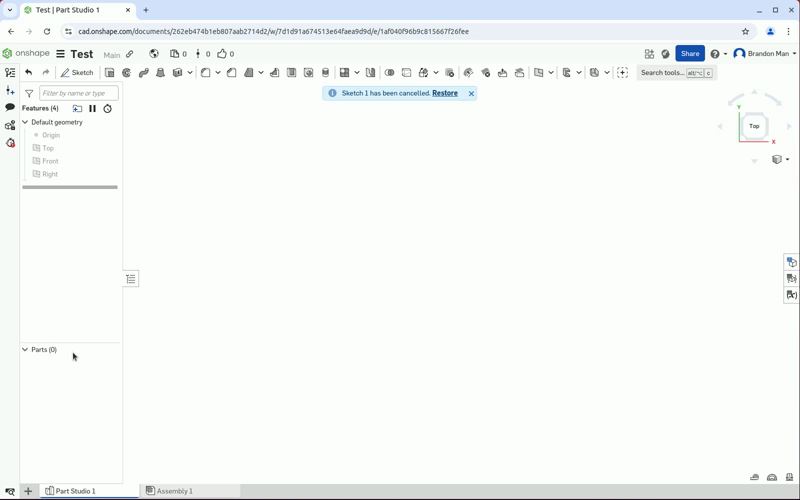
key(up)
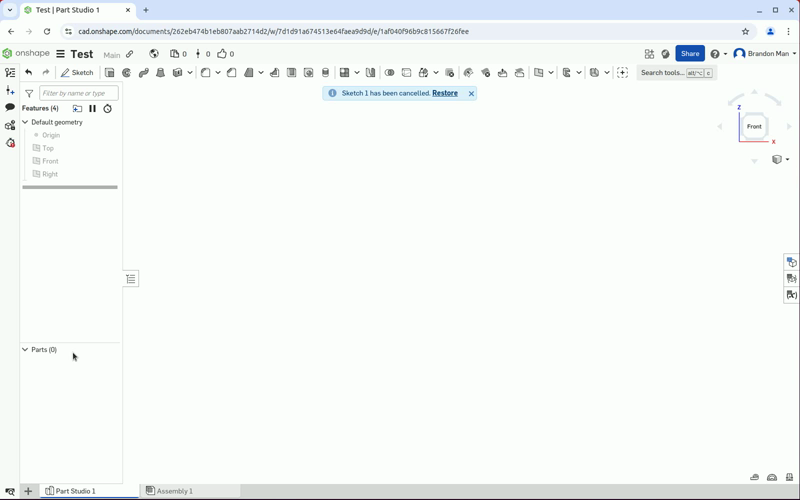
key_up(shift)
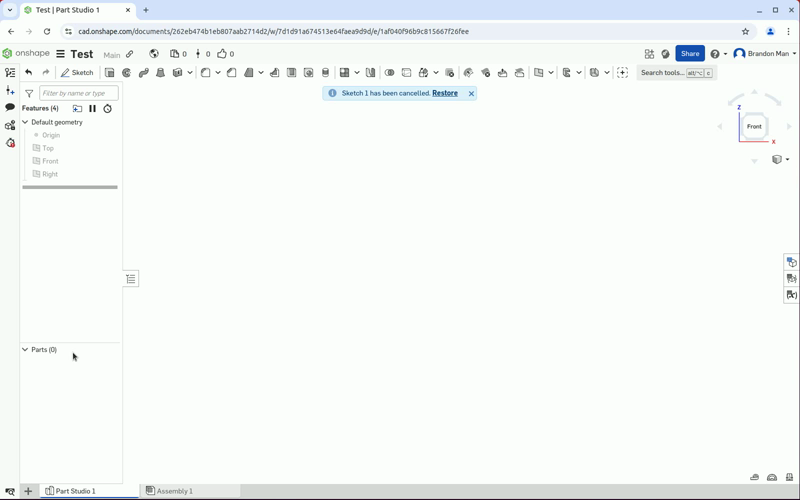
mouse_move(73, 352)
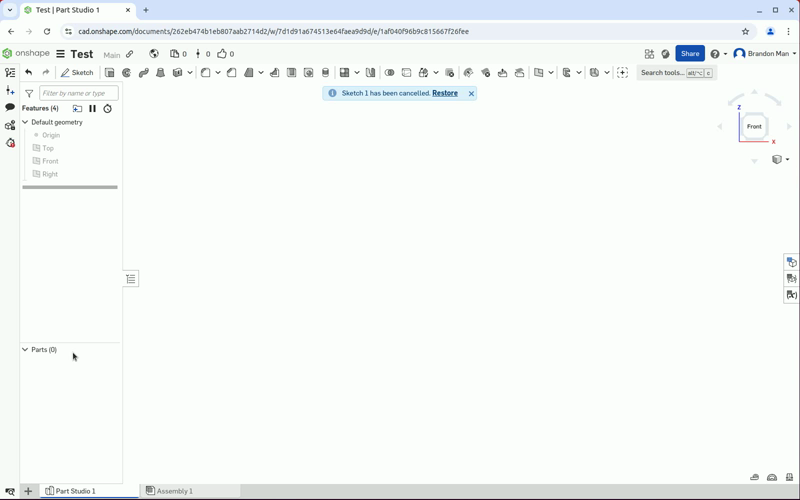
key(shift+y)
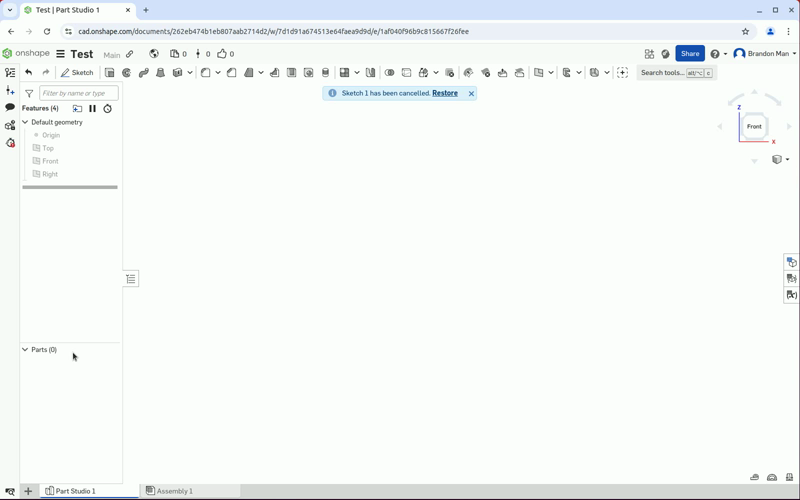
key(shift+s)
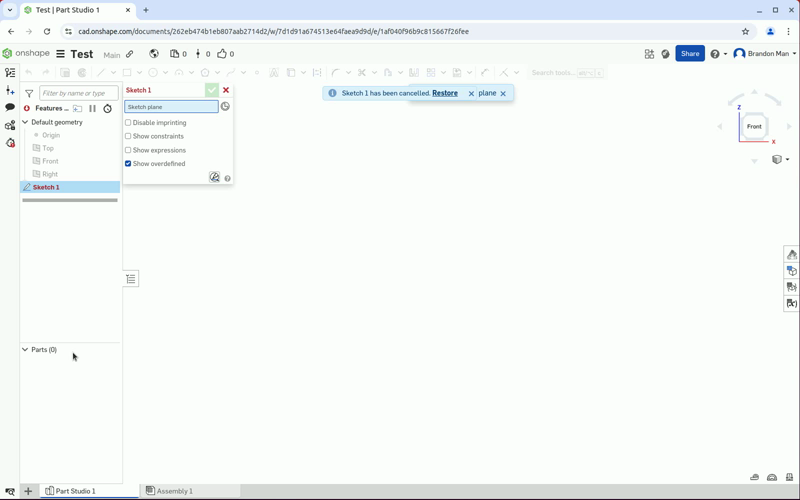
mouse_move(73, 163)
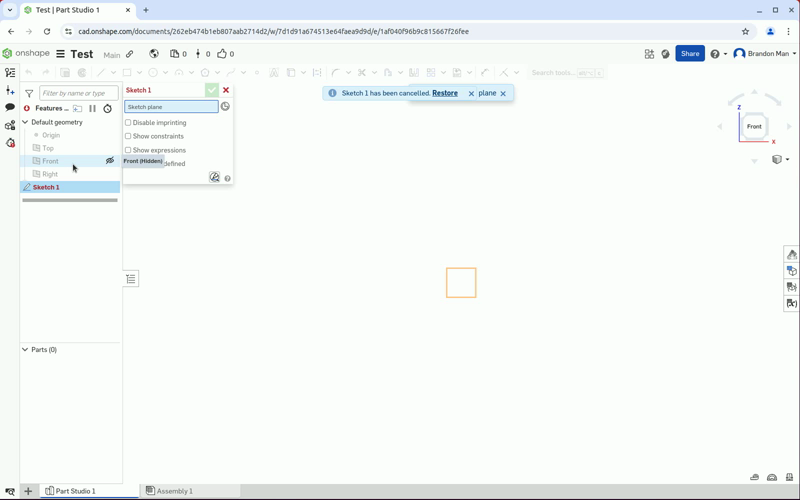
click(73, 163)
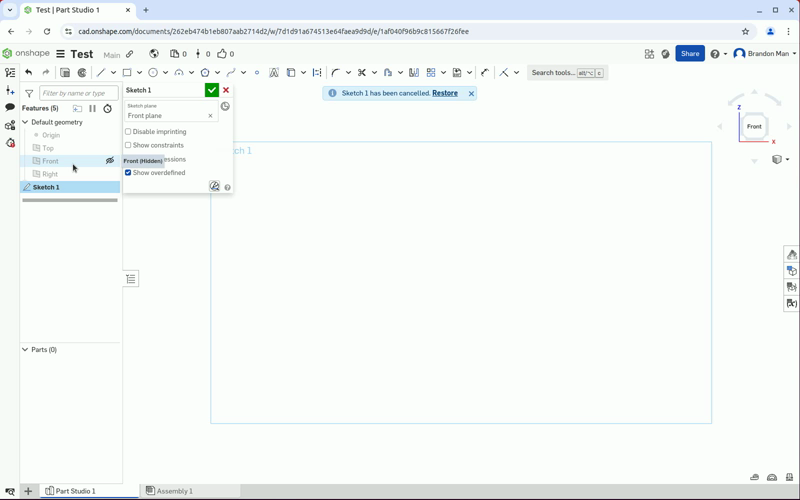
mouse_move(73, 352)
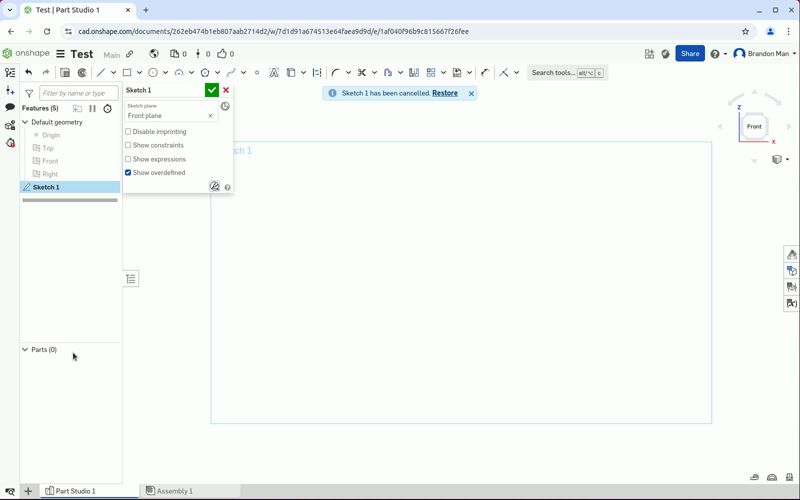
key(y)
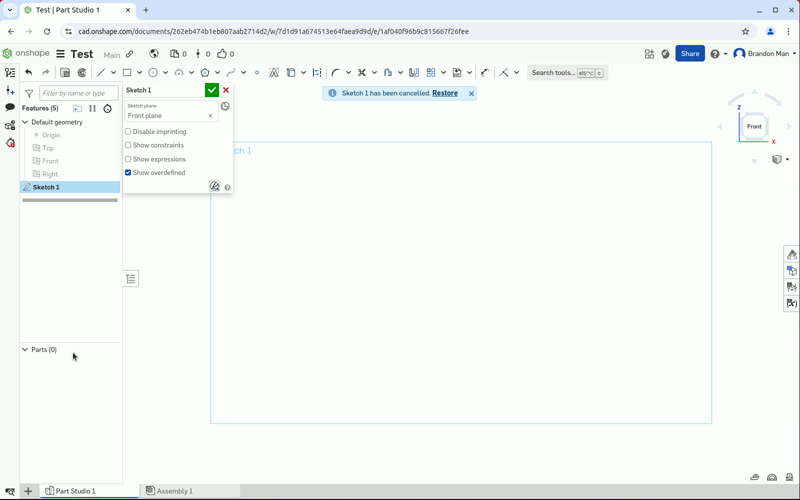
key(l)
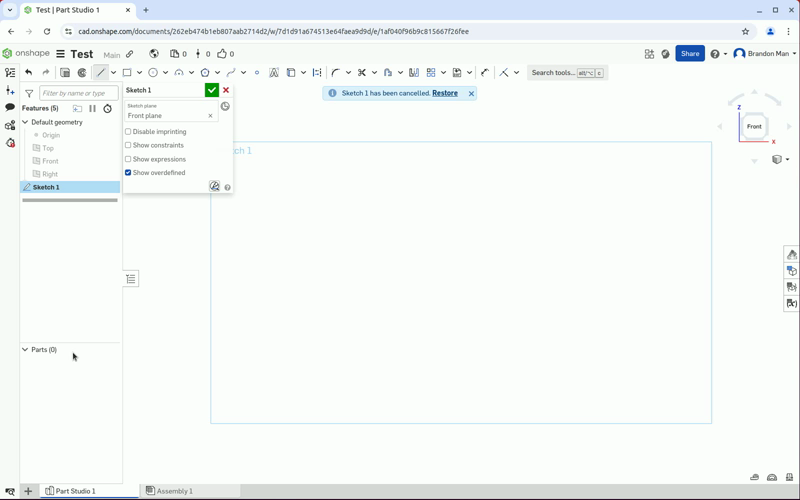
key_down(shift)
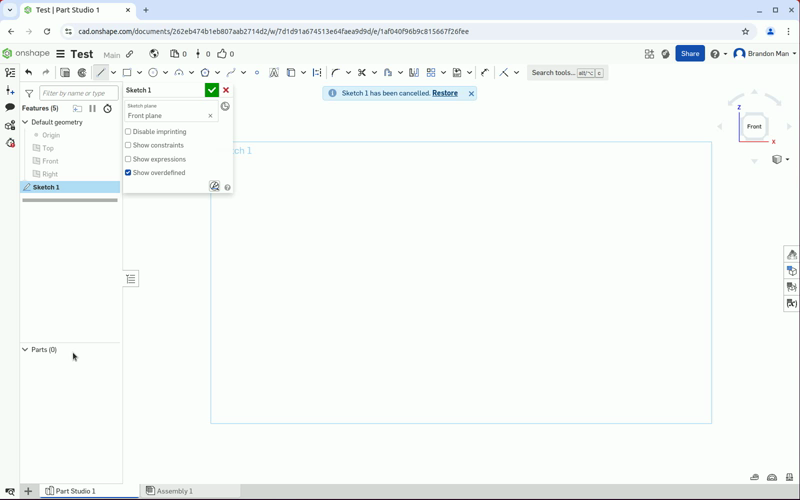
mouse_move(353, 386)
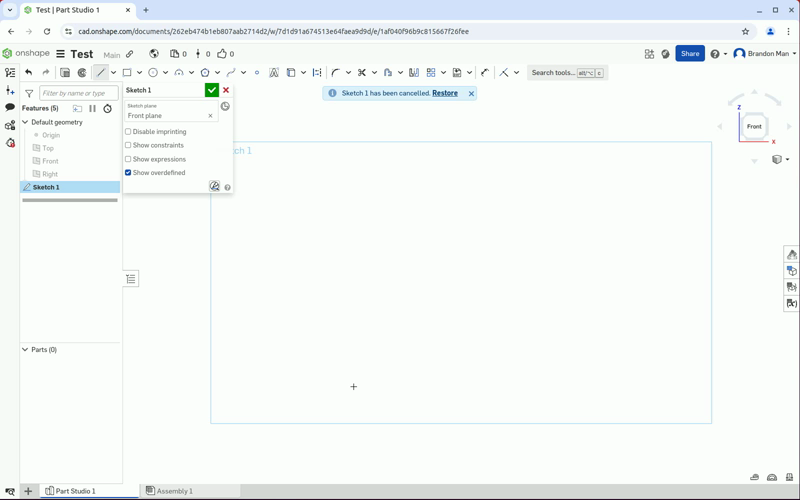
click(353, 386)
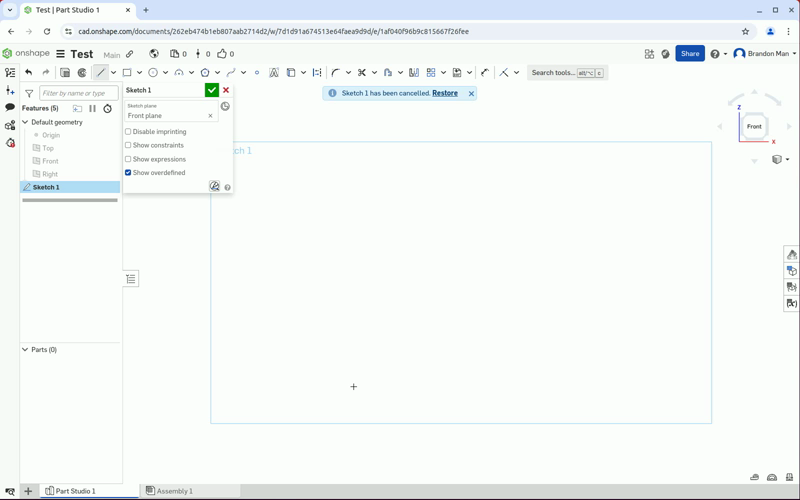
key_up(shift)
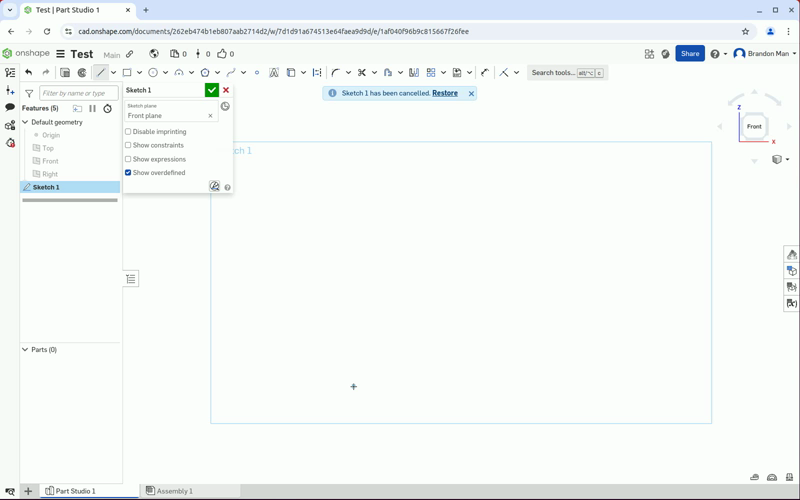
key_down(shift)
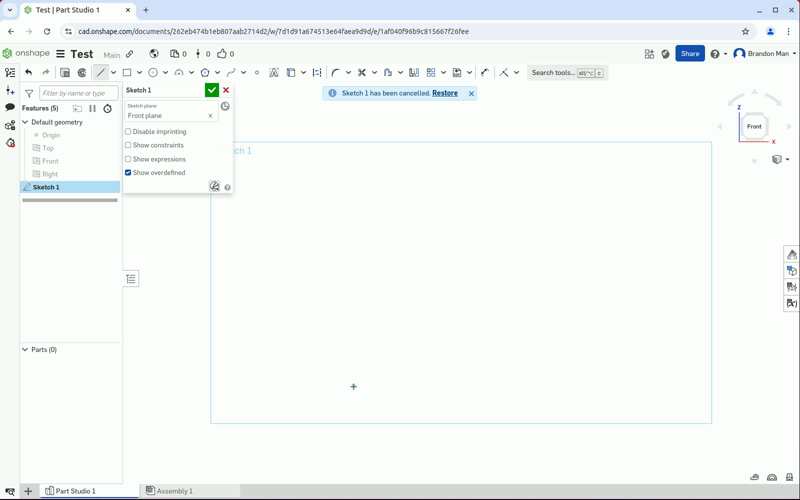
mouse_move(572, 386)
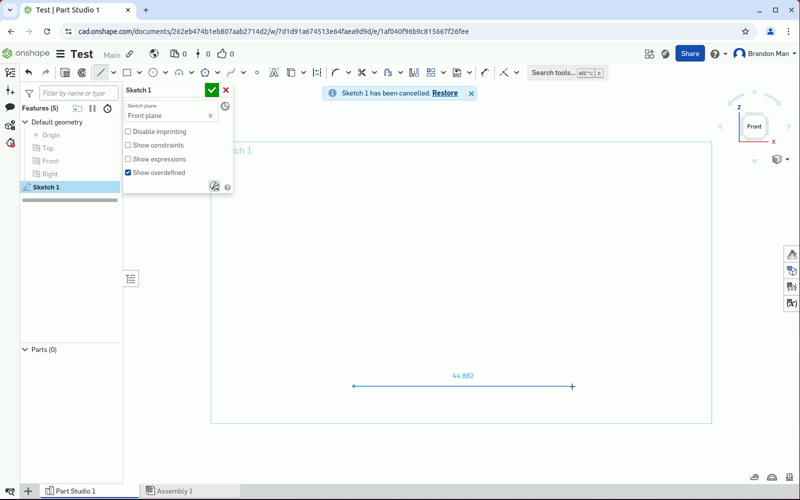
click(572, 386)
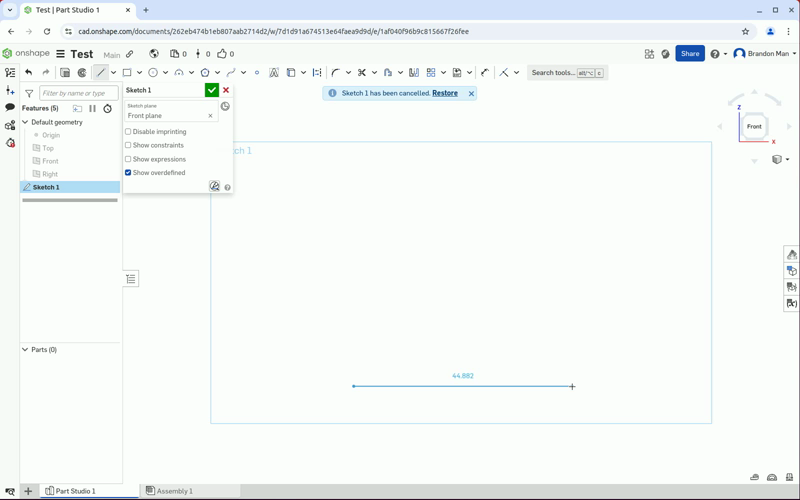
key_up(shift)
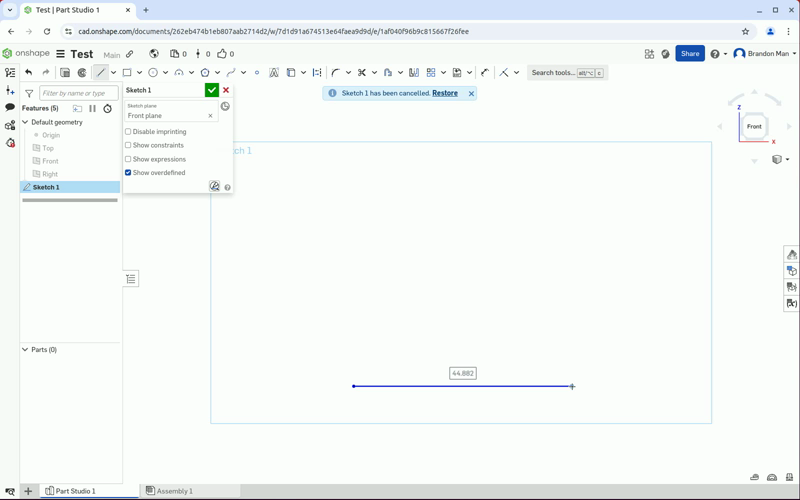
key_down(shift)
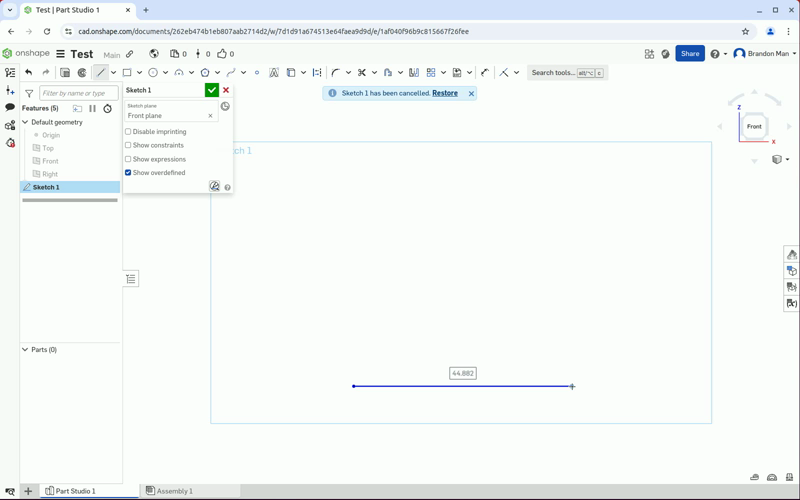
mouse_move(572, 250)
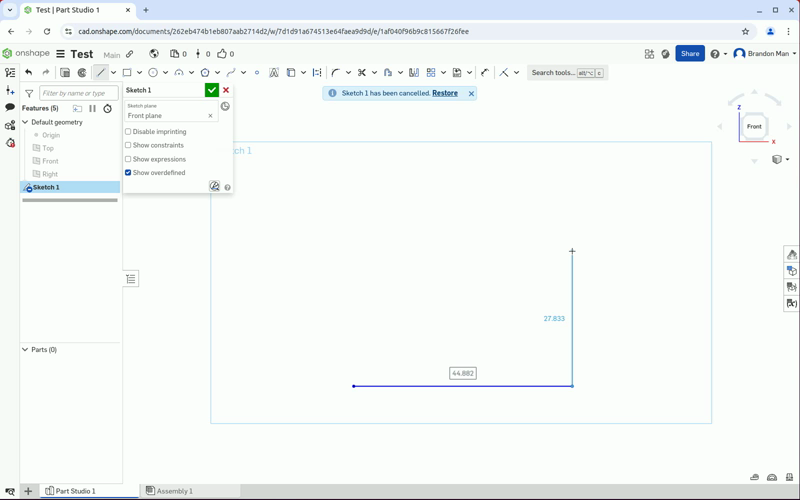
click(572, 250)
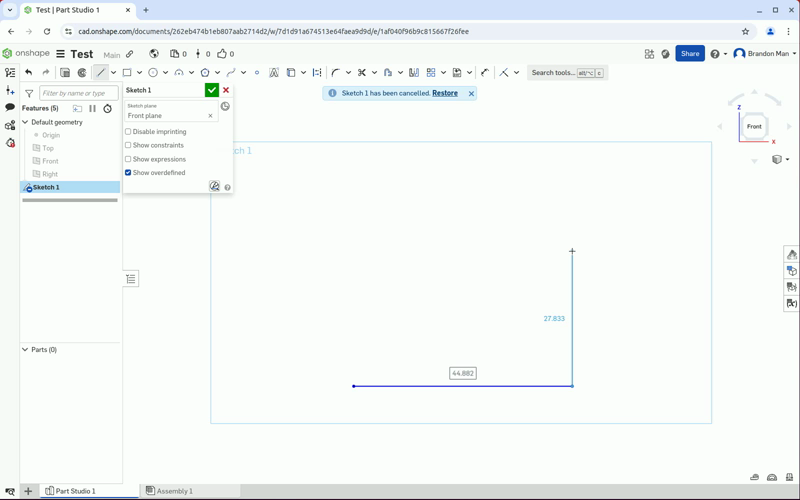
key_up(shift)
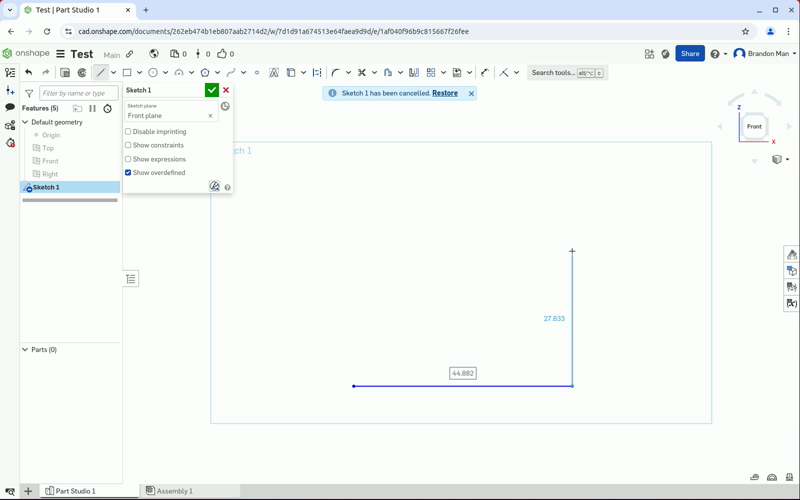
key_down(shift)
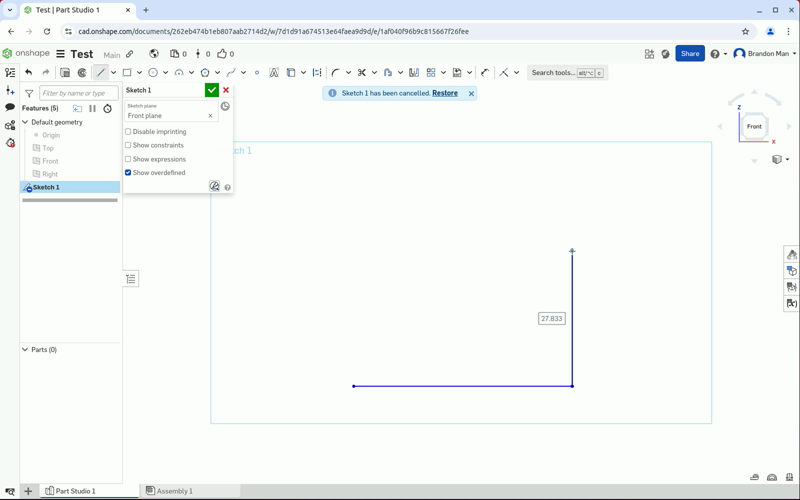
mouse_move(353, 250)
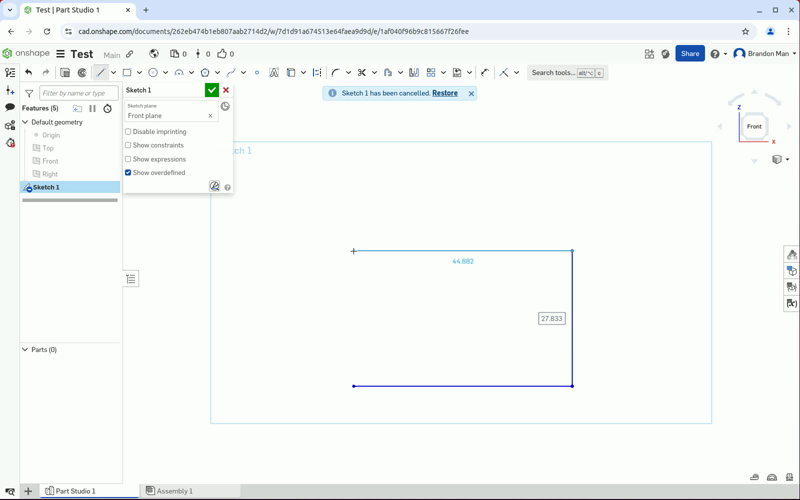
click(353, 250)
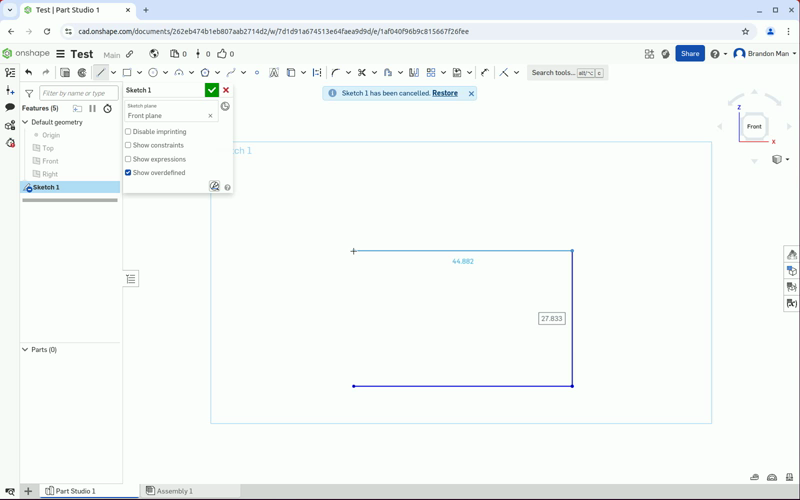
key_up(shift)
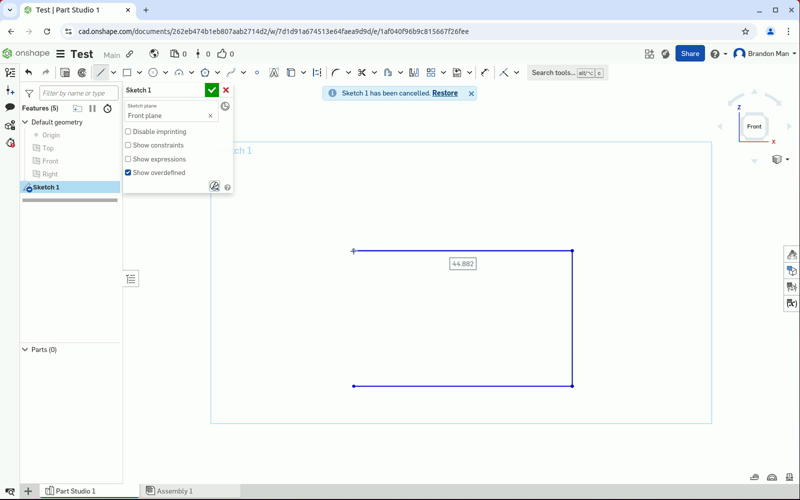
key_down(shift)
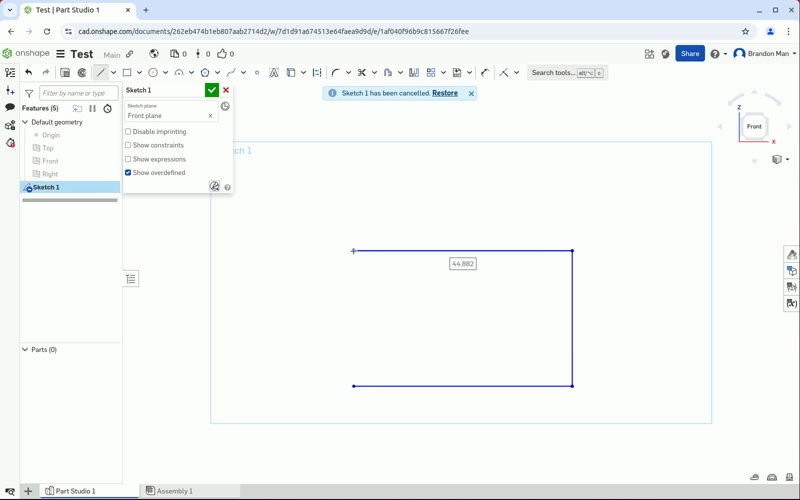
mouse_move(353, 386)
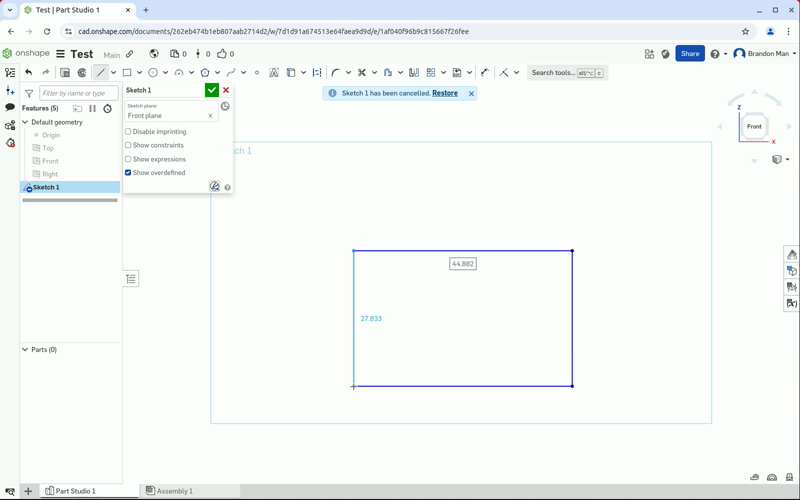
key_up(shift)
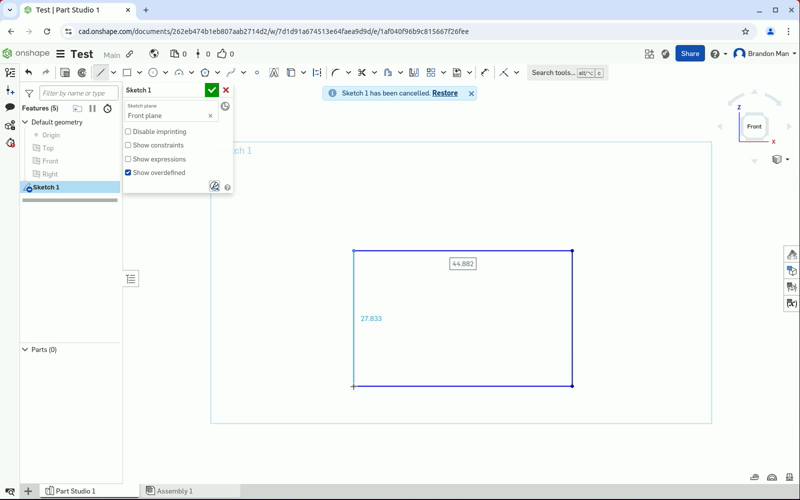
click(353, 386)
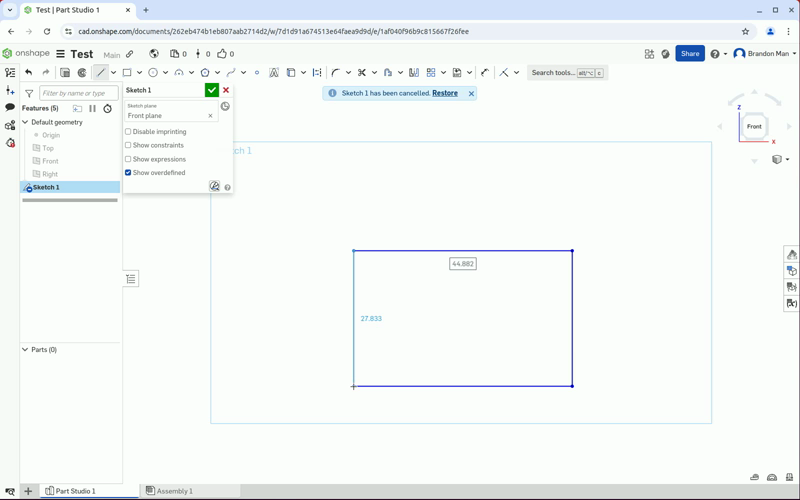
key(esc)
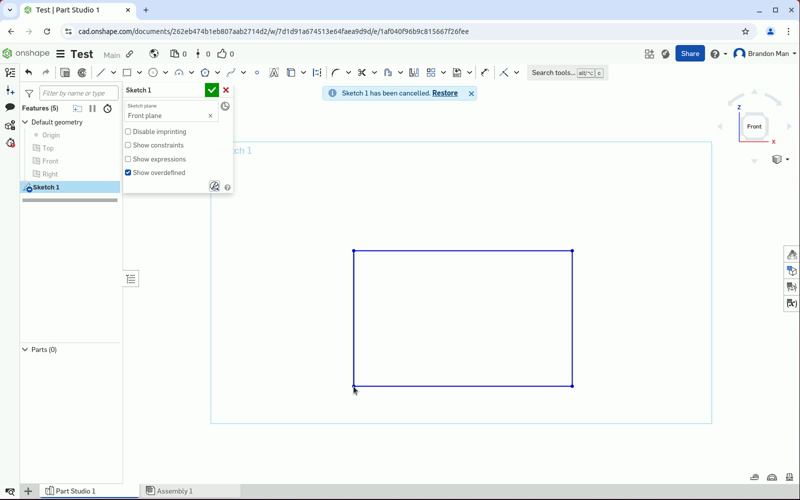
mouse_move(536, 337)
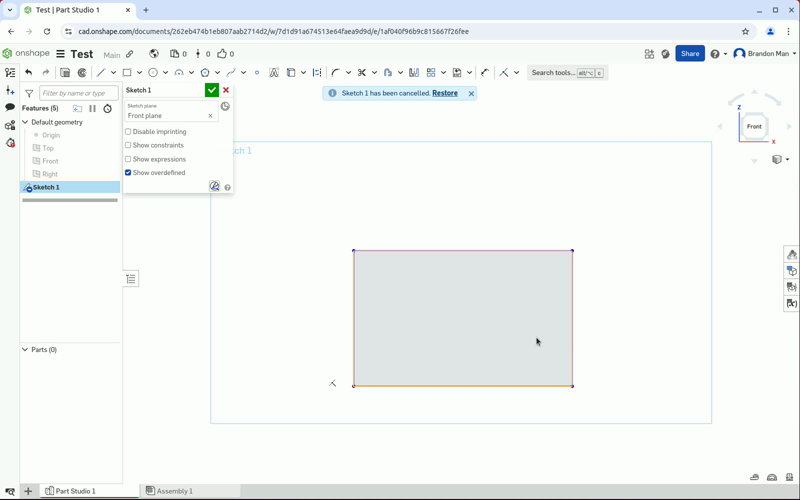
click(536, 337)
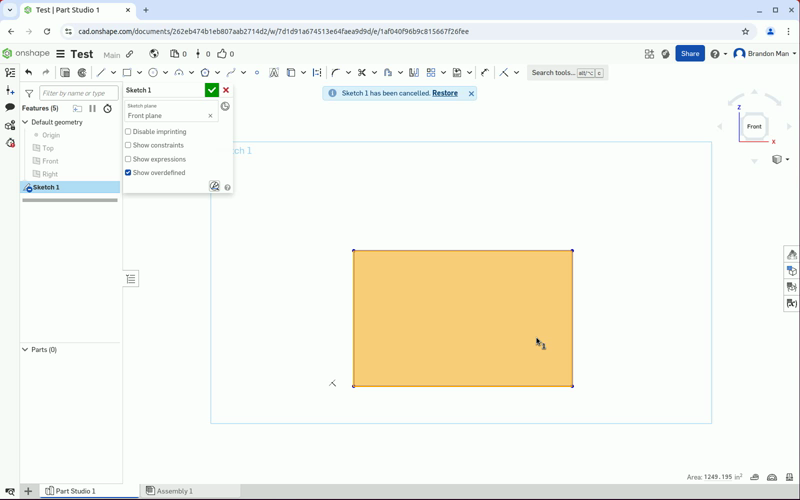
mouse_move(73, 352)
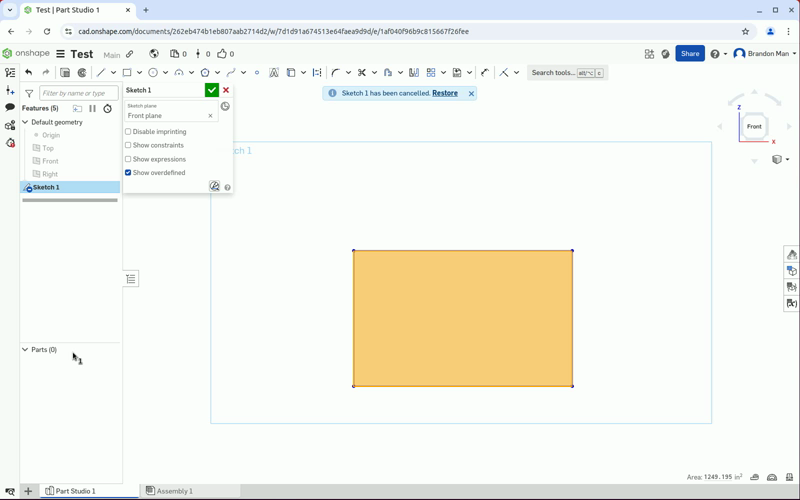
key(shift+y)
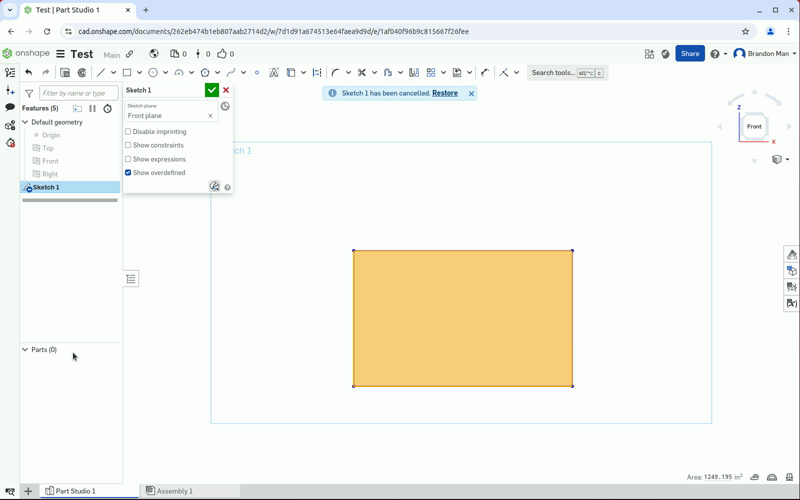
key(shift+e)
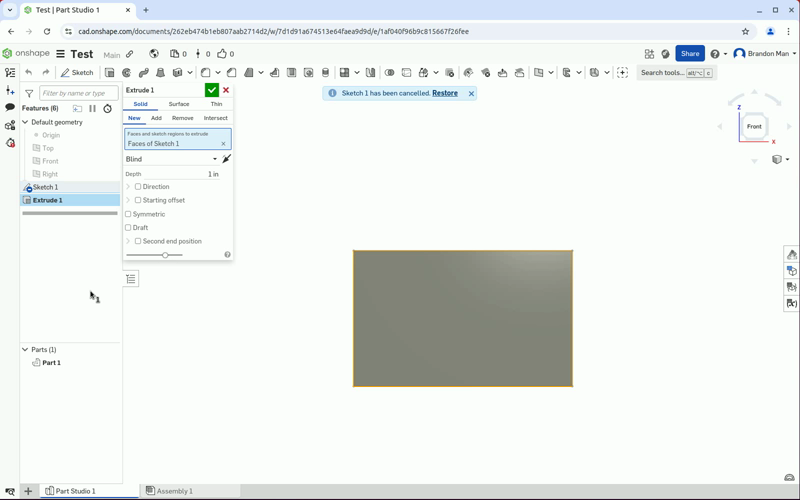
mouse_move(143, 106)
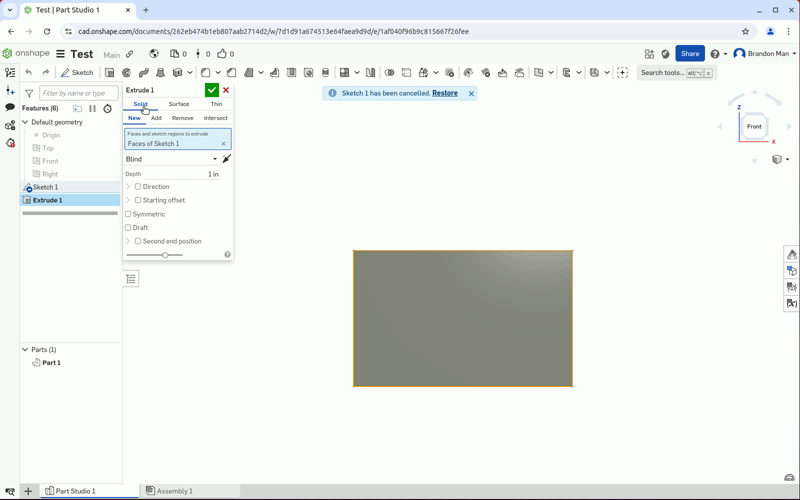
click(143, 106)
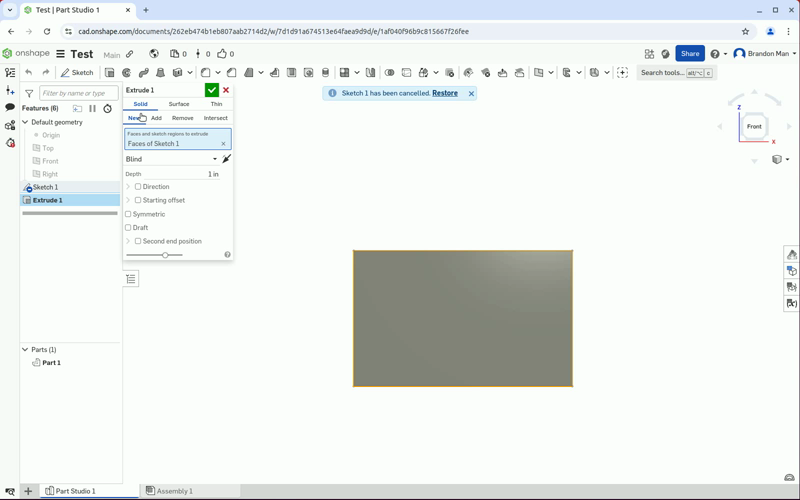
mouse_move(137, 120)
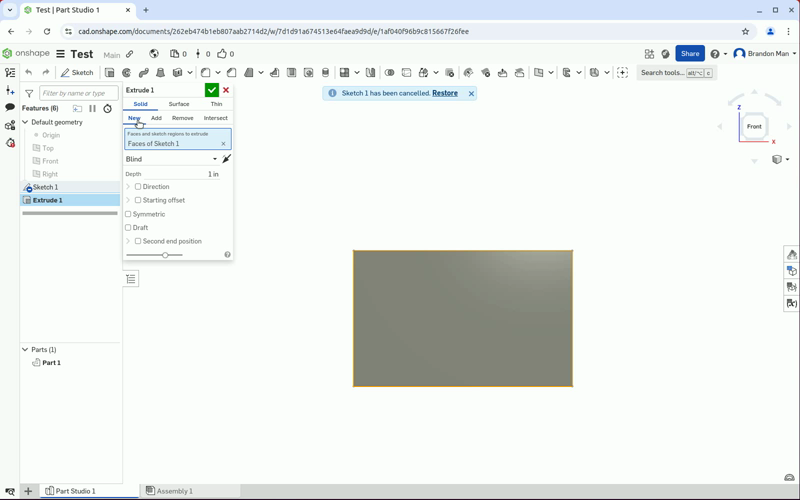
click(137, 120)
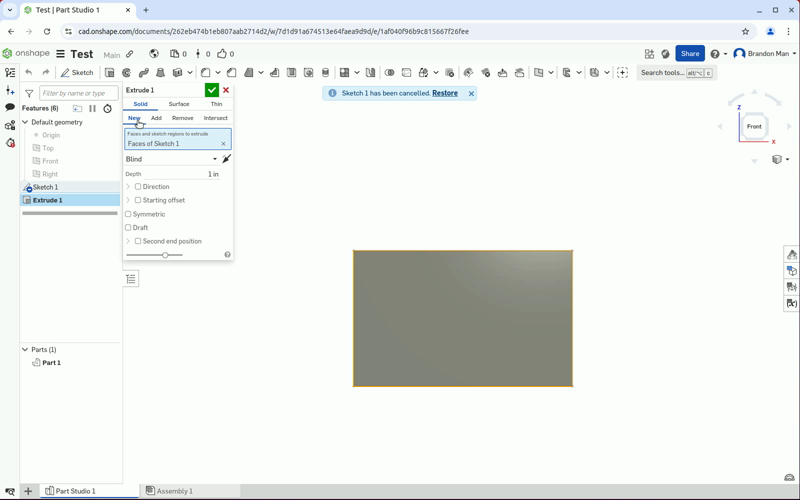
key(tab, 4)
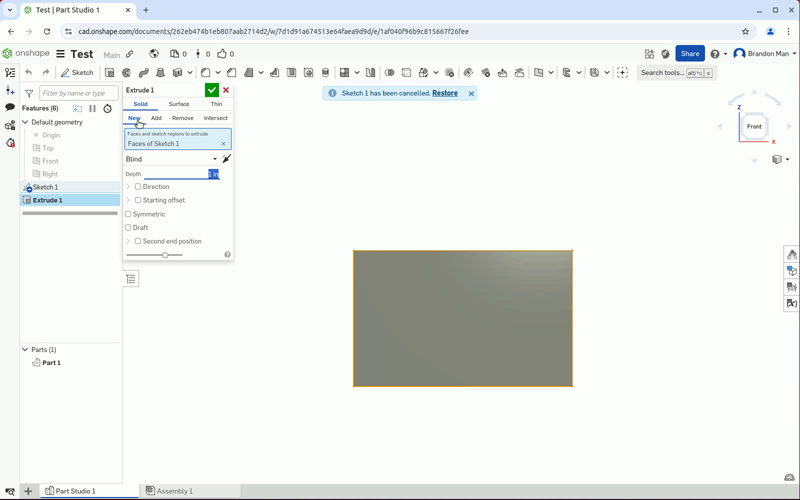
text(14.202)
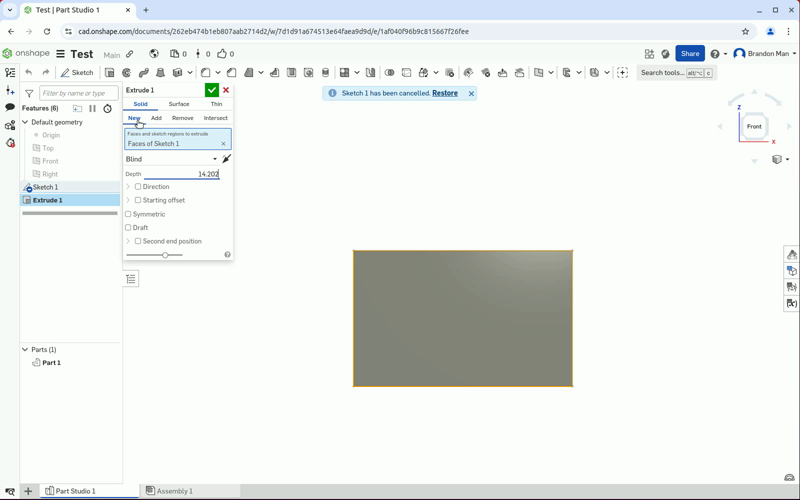
key(enter)
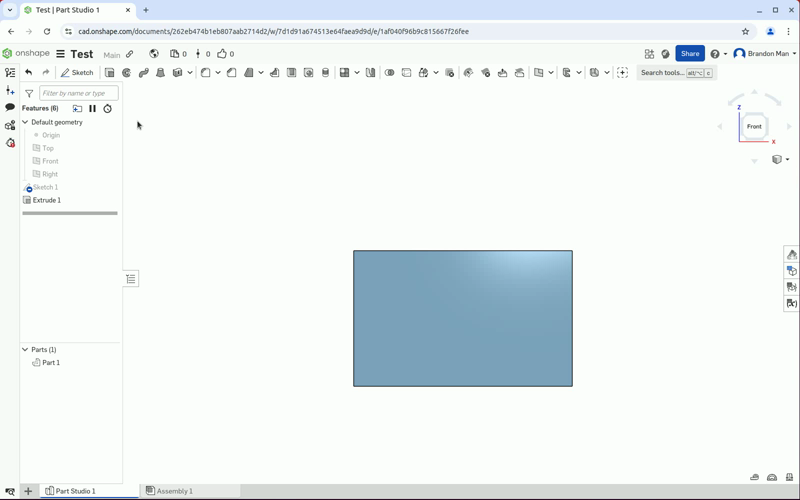
key(shift+h)
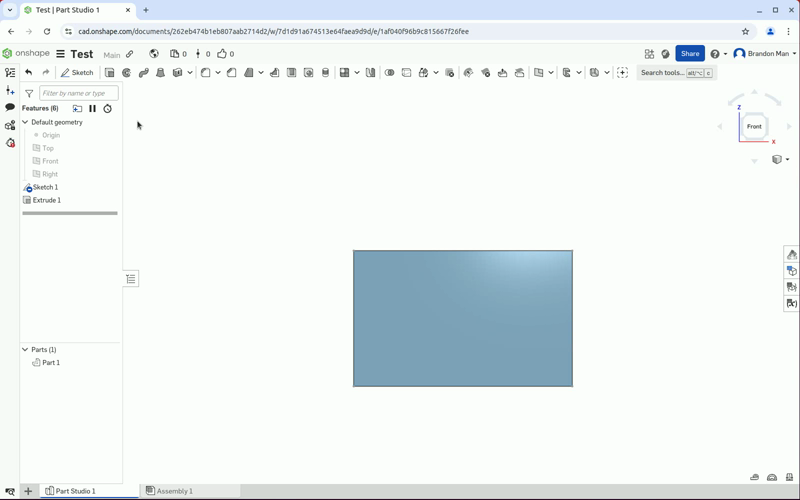
key(shift+h)
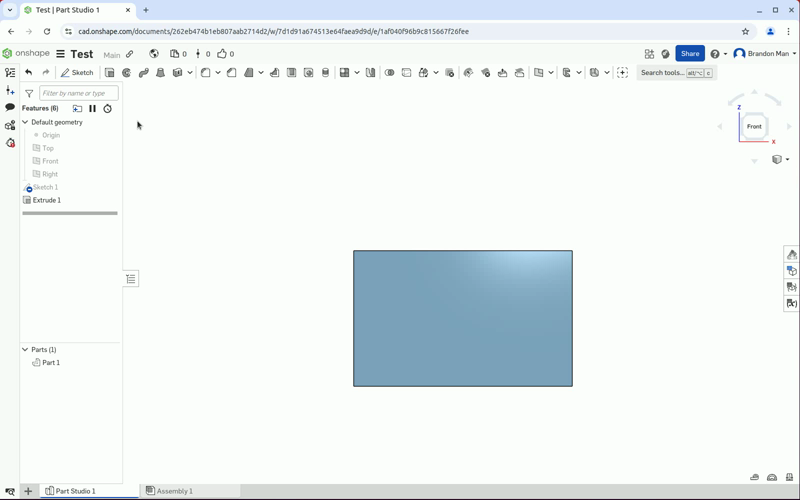
mouse_move(73, 189)
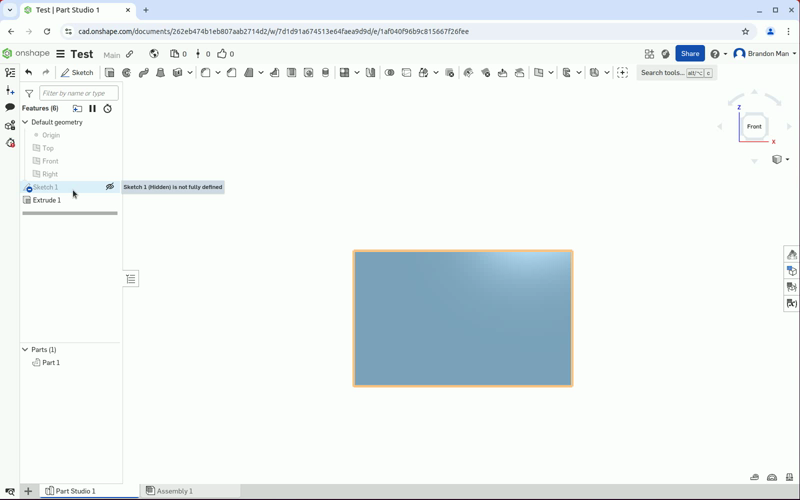
click(73, 189)
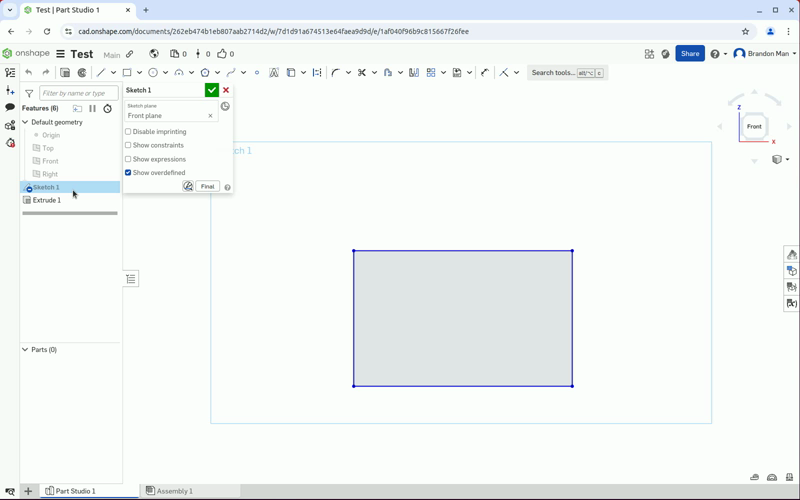
mouse_move(229, 92)
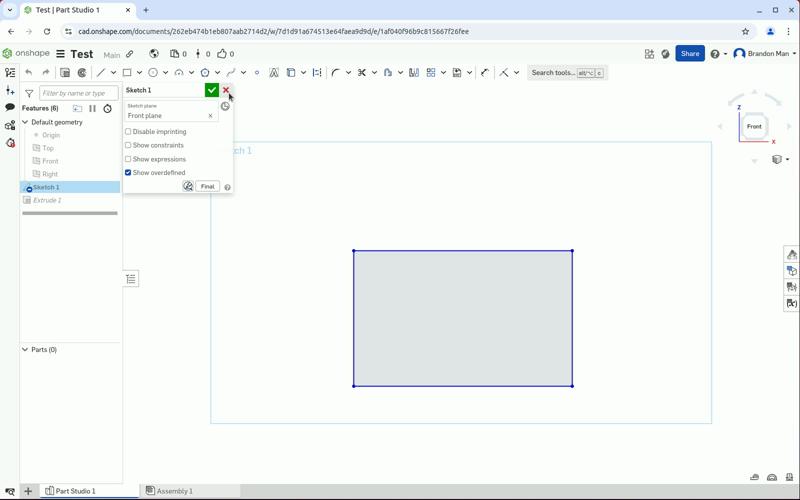
click(229, 92)
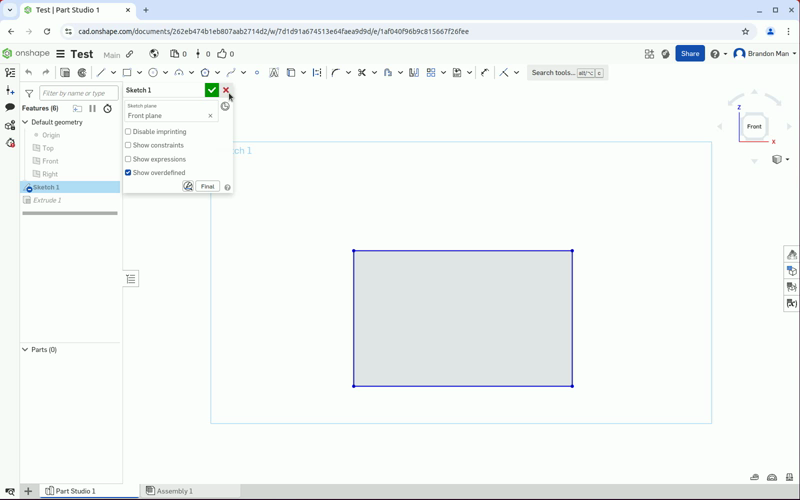
key(shift+s)
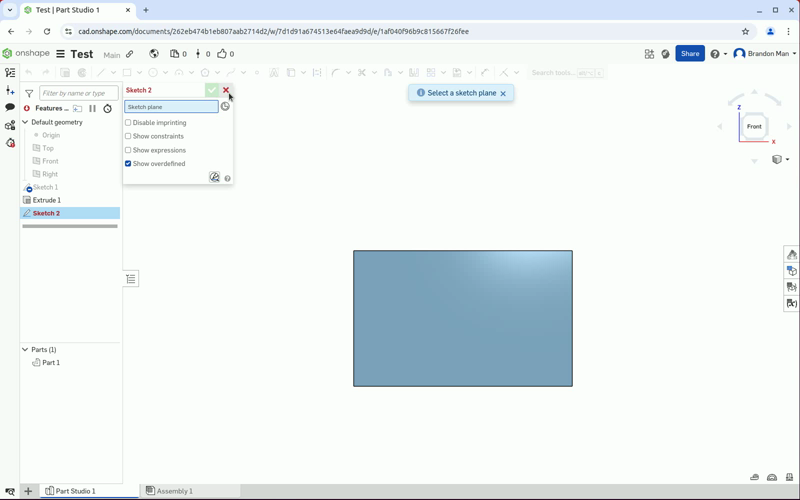
mouse_move(73, 163)
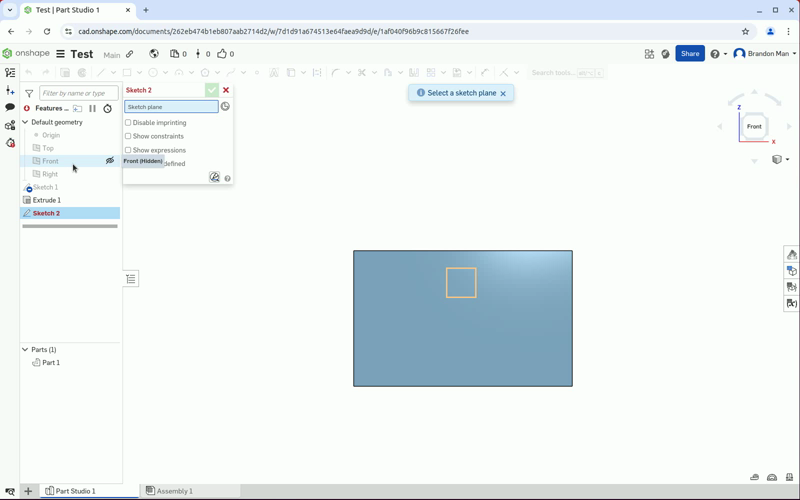
click(73, 163)
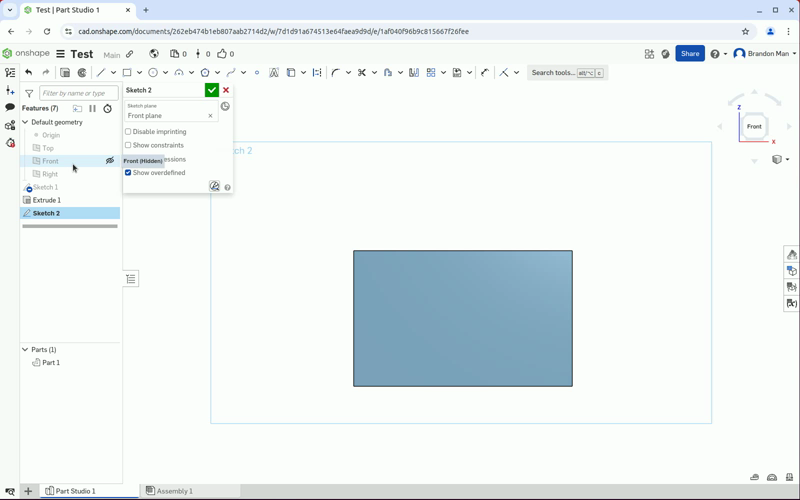
mouse_move(73, 352)
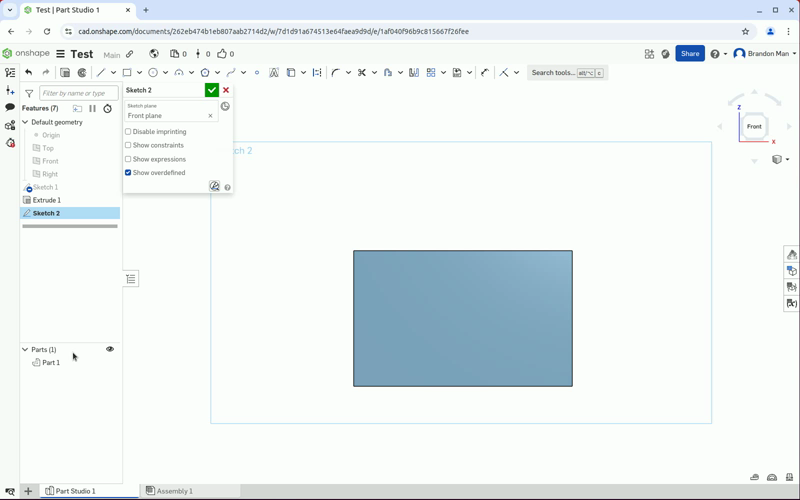
key(y)
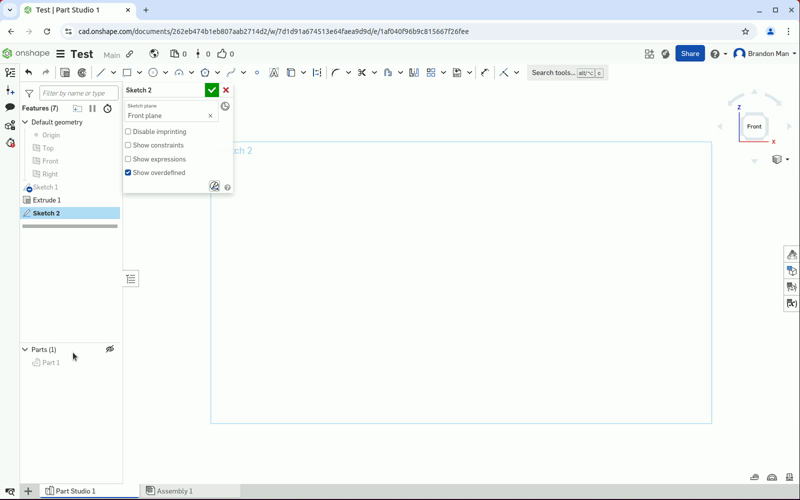
key(c)
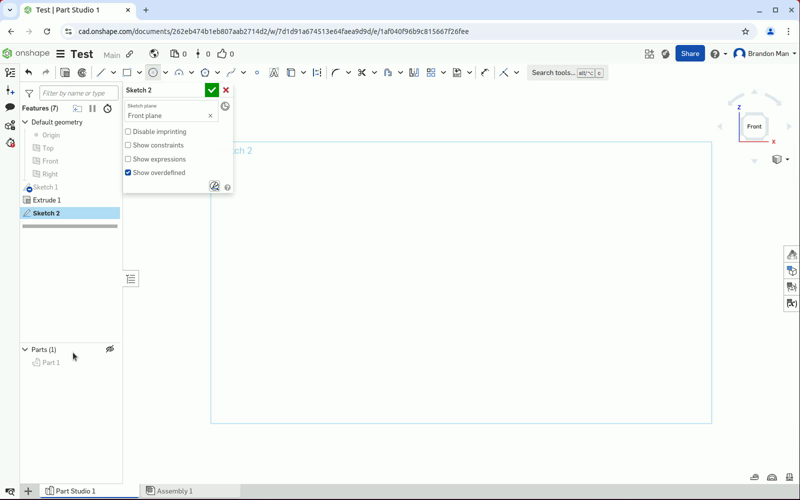
key_down(shift)
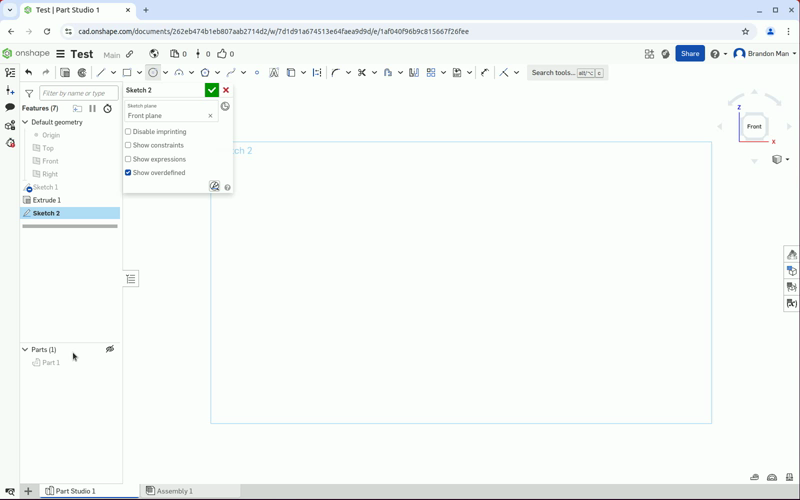
mouse_move(460, 322)
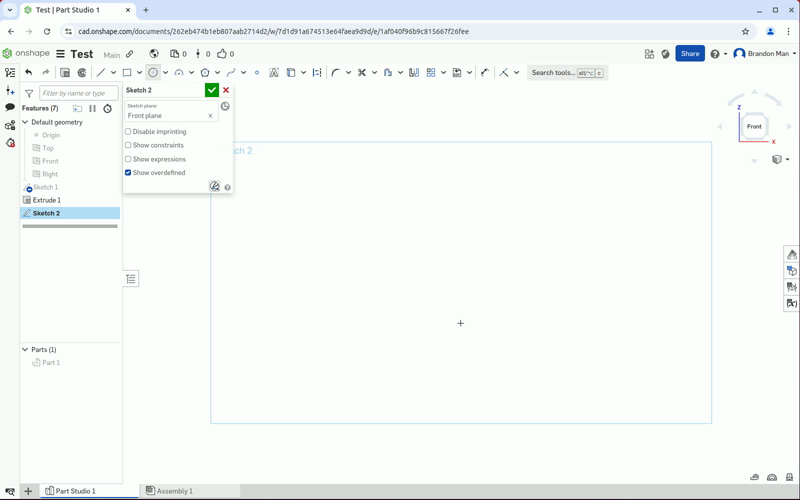
click(460, 322)
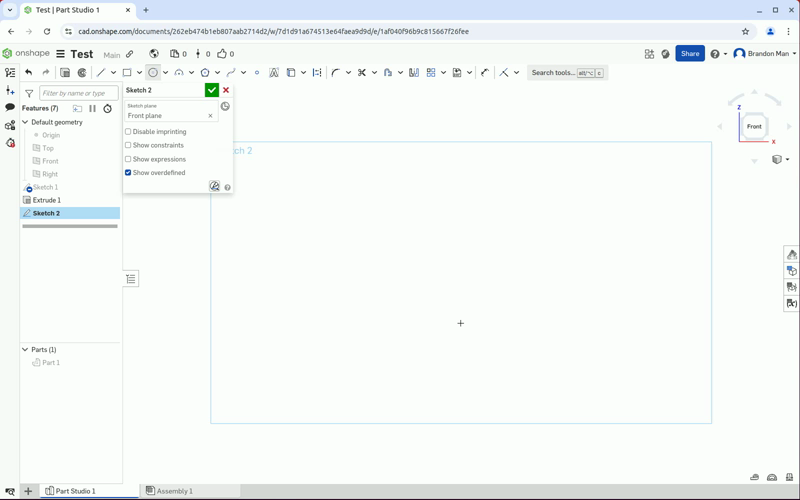
key_up(shift)
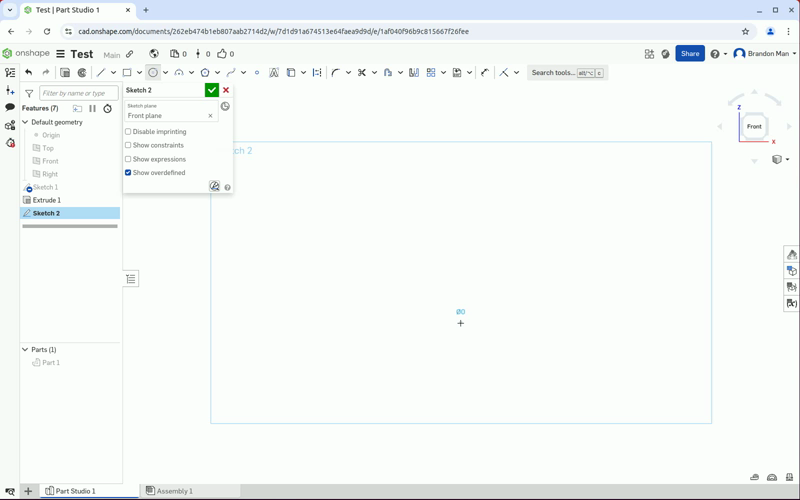
mouse_move(511, 322)
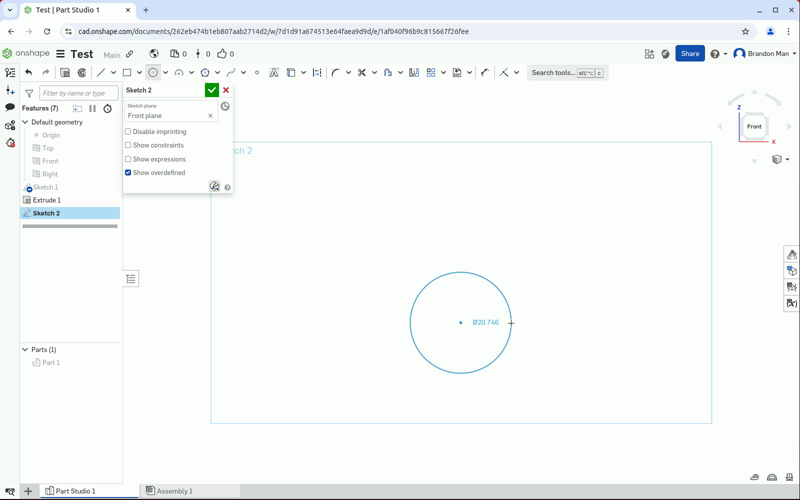
click(511, 322)
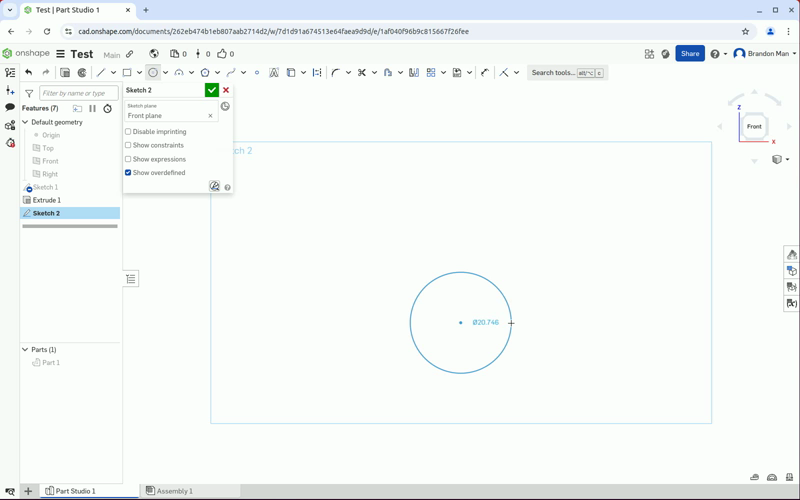
key(esc)
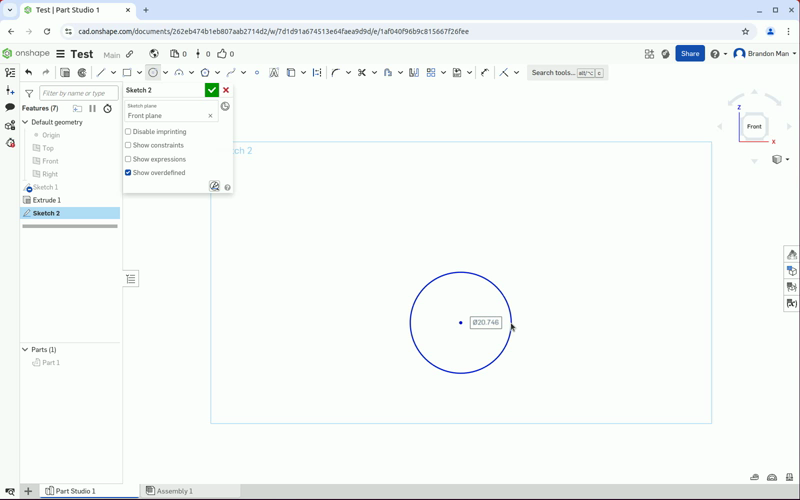
mouse_move(456, 332)
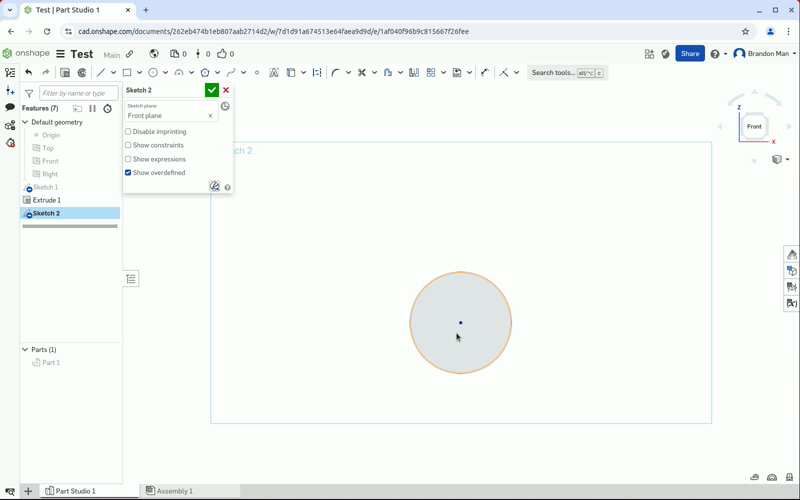
click(456, 332)
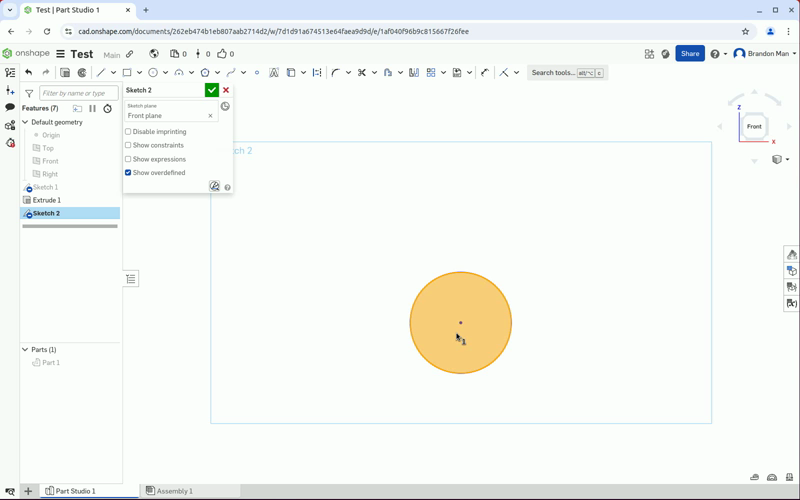
mouse_move(73, 352)
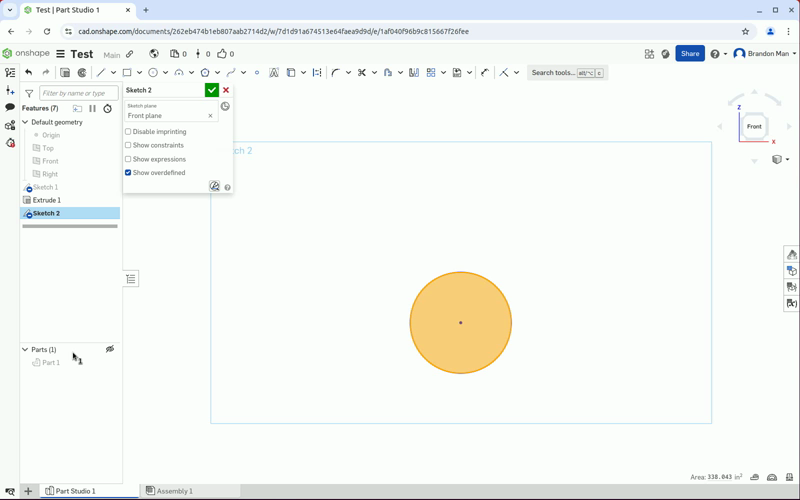
key(shift+y)
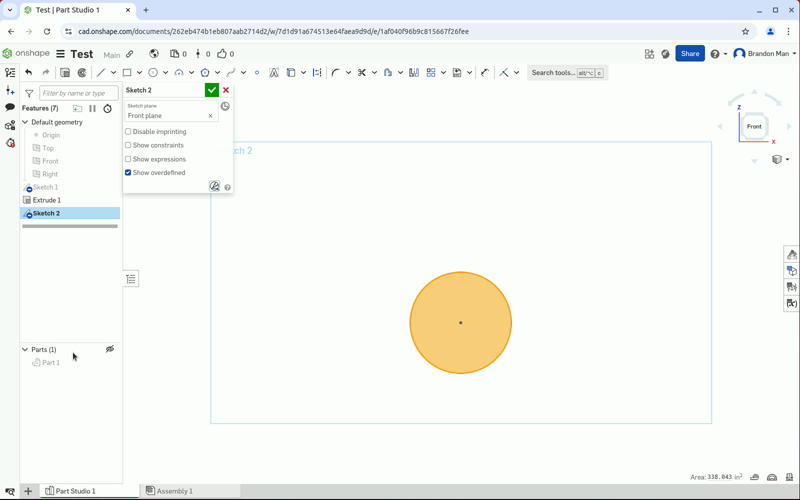
key(shift+e)
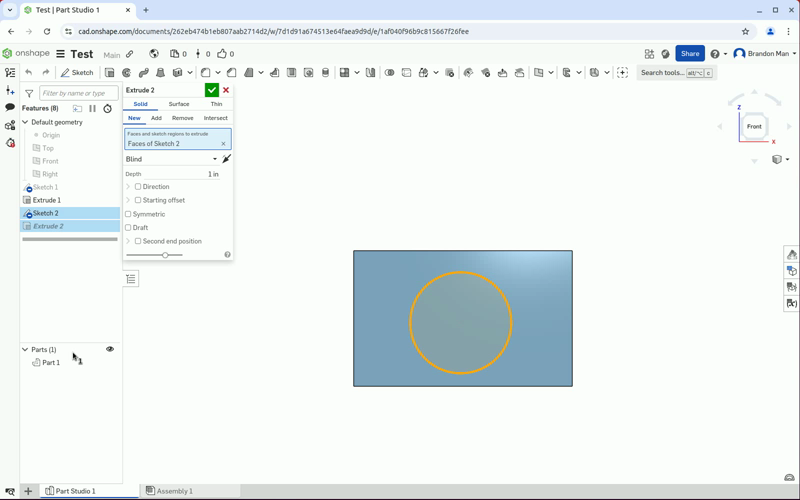
mouse_move(143, 106)
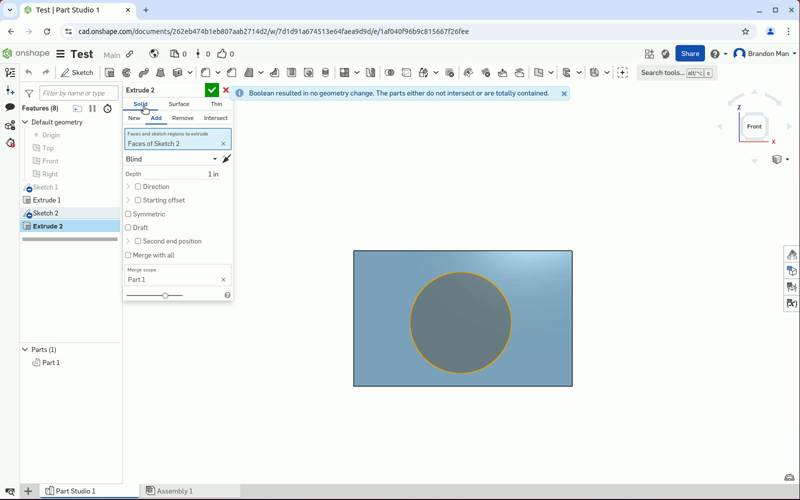
click(143, 106)
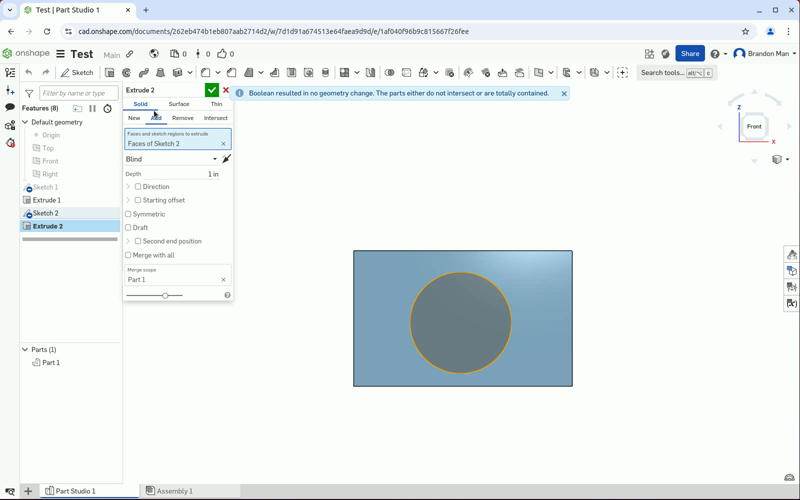
mouse_move(186, 120)
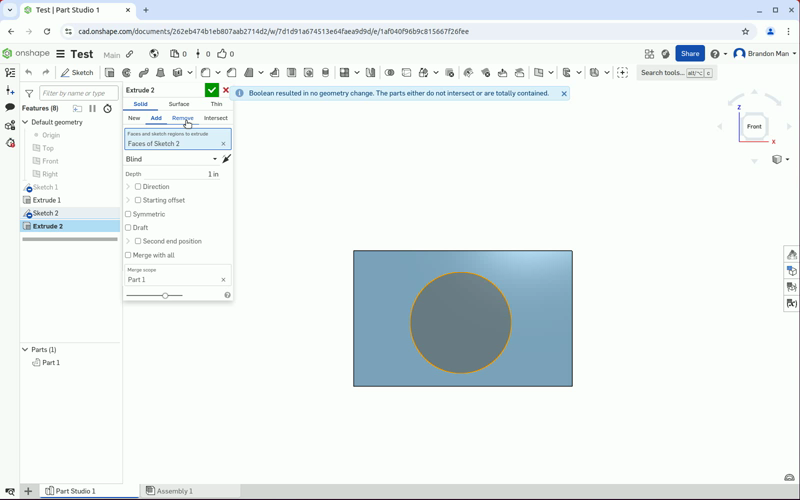
click(186, 120)
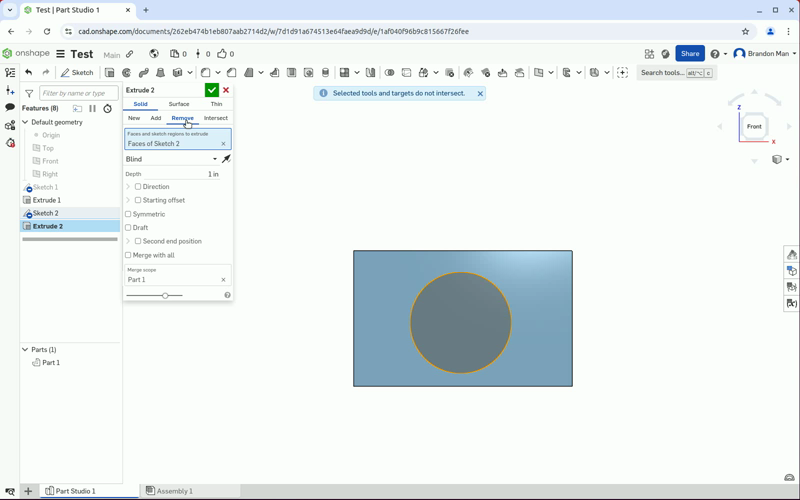
key(tab, 4)
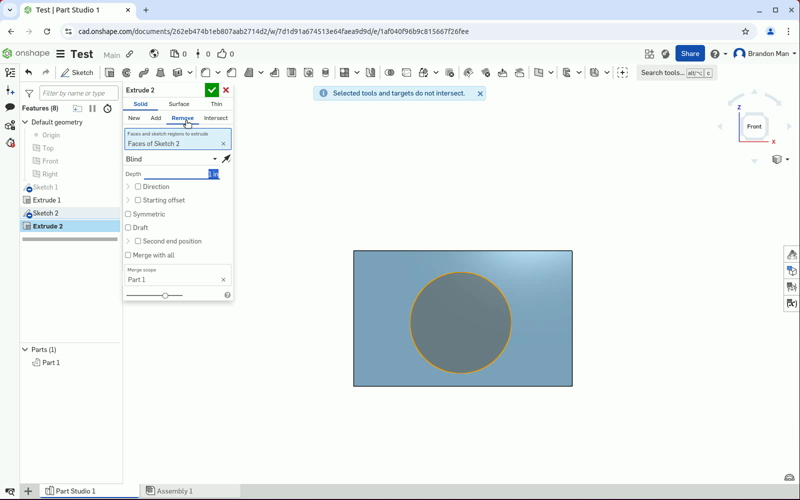
text(-51.512)
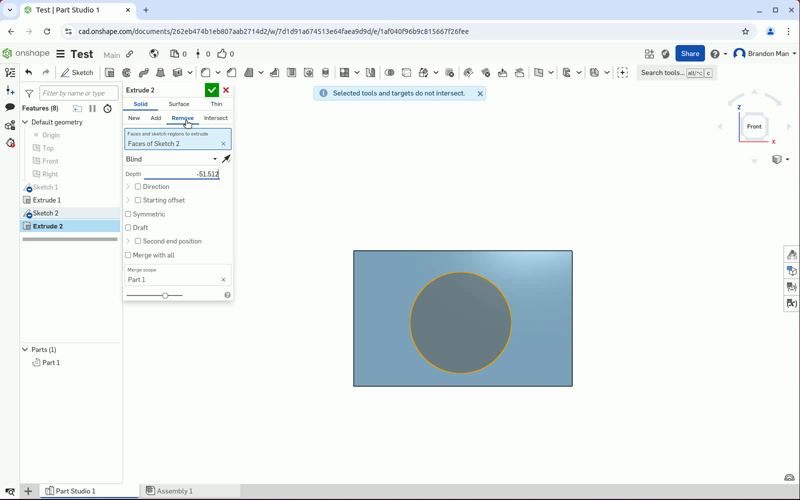
key(tab, 3)
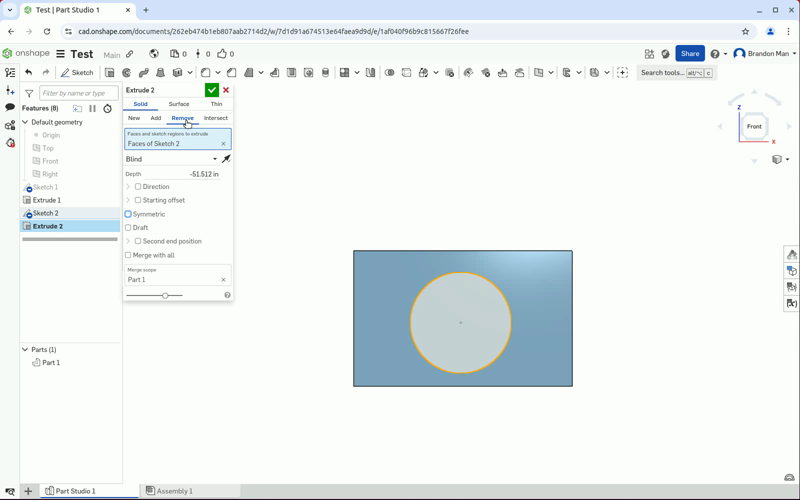
key(space)
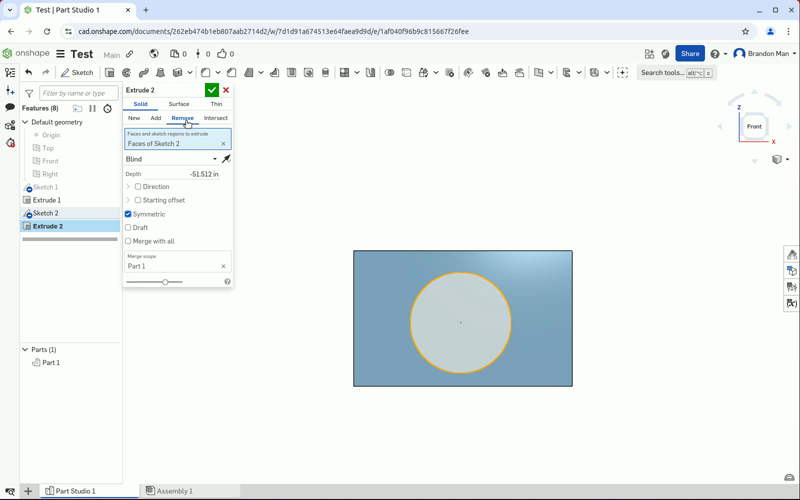
key(tab, 2)
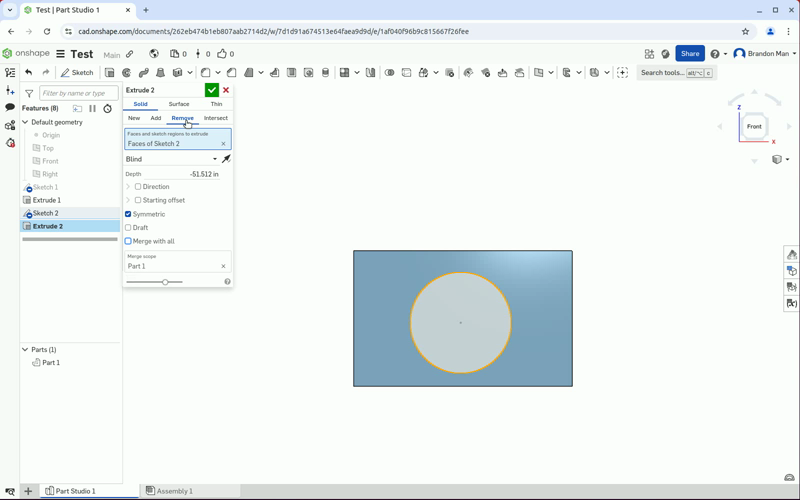
key(space)
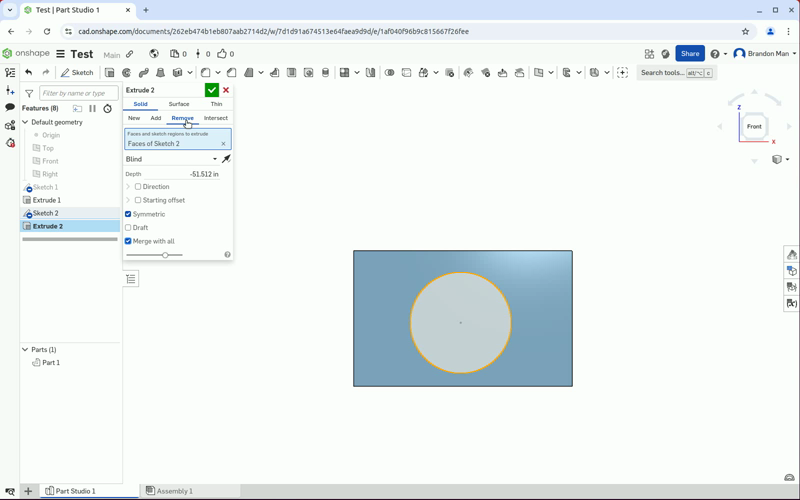
key(enter)
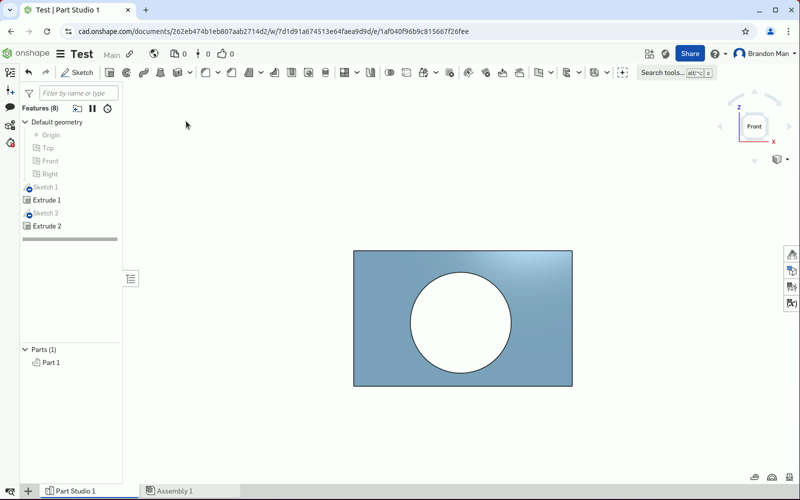
key(shift+h)
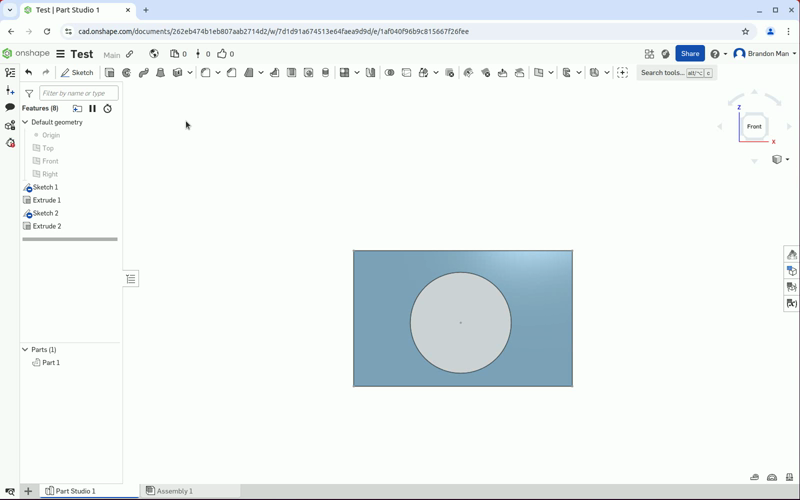
key(shift+h)
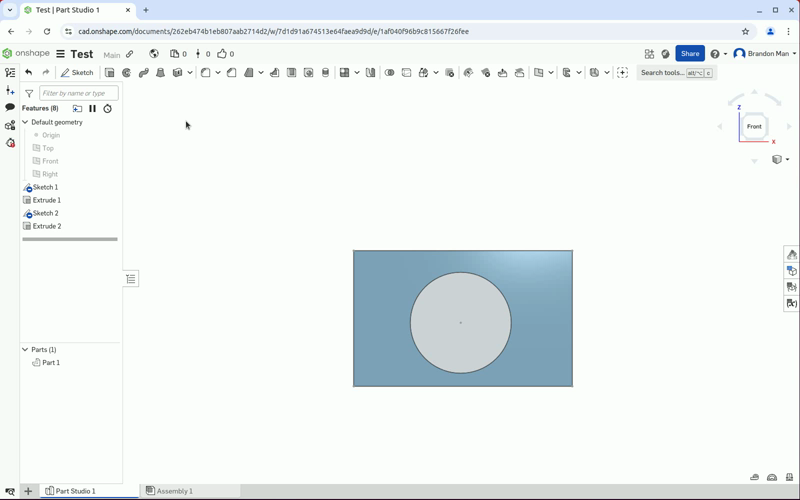
key(shift+7)
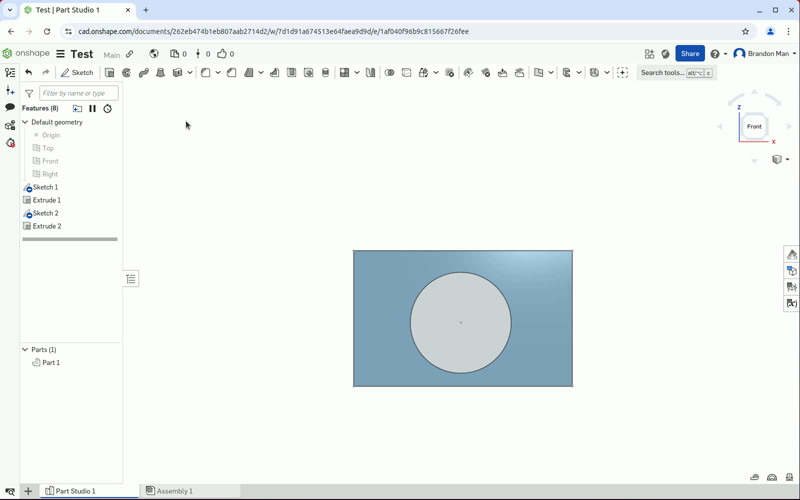
key(left, 2)
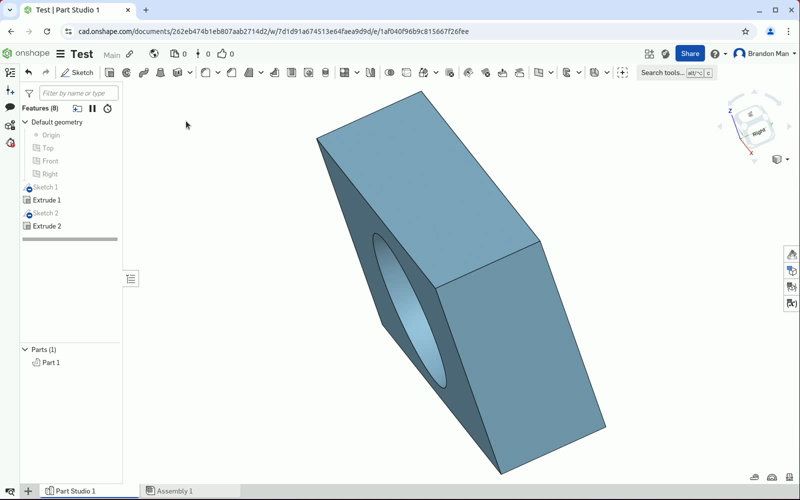
key(down, 2)
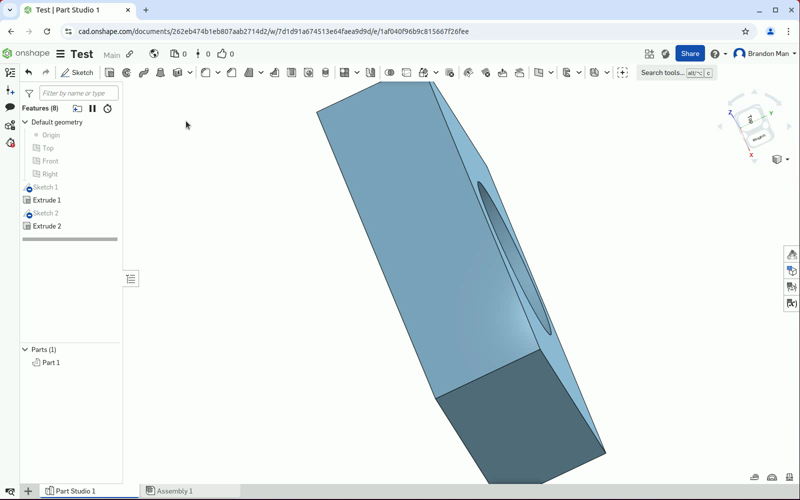
key(up, 2)
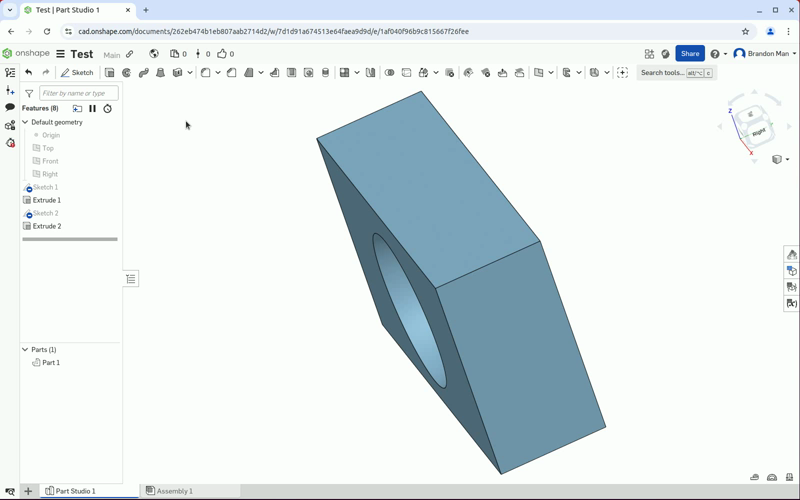
key(right, 2)
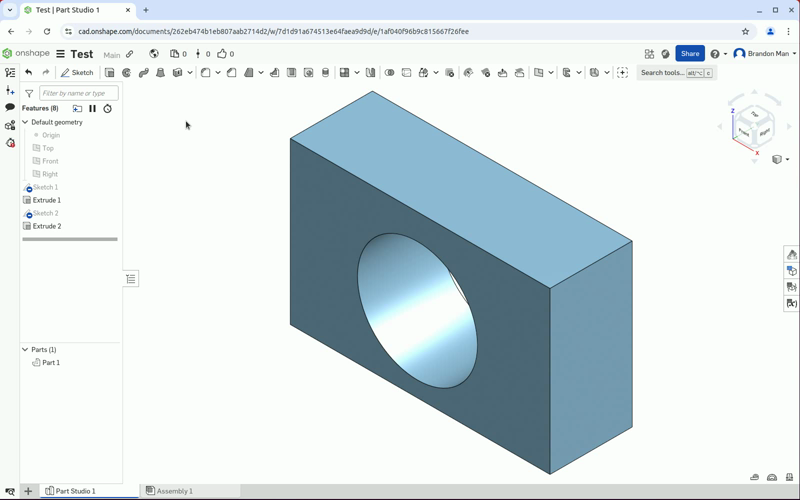
mouse_move(73, 189)
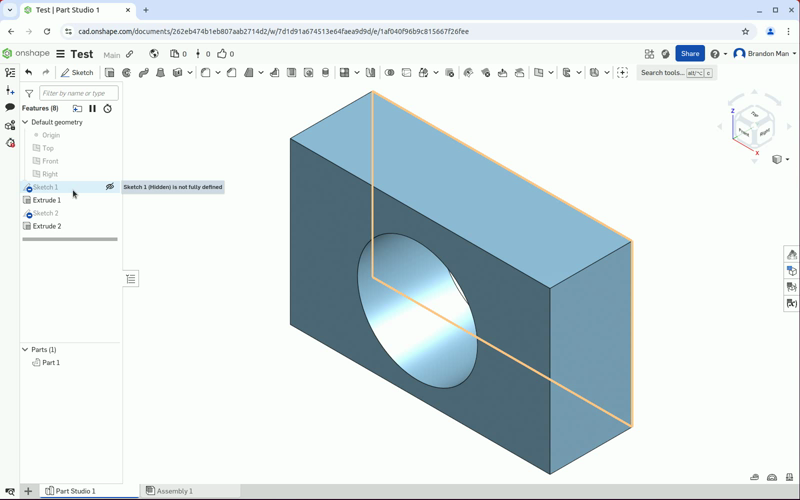
click(73, 189)